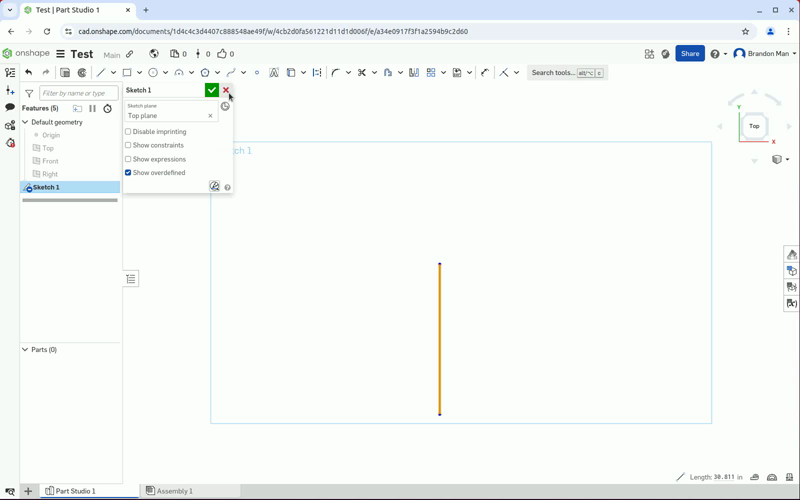
key(shift+h)
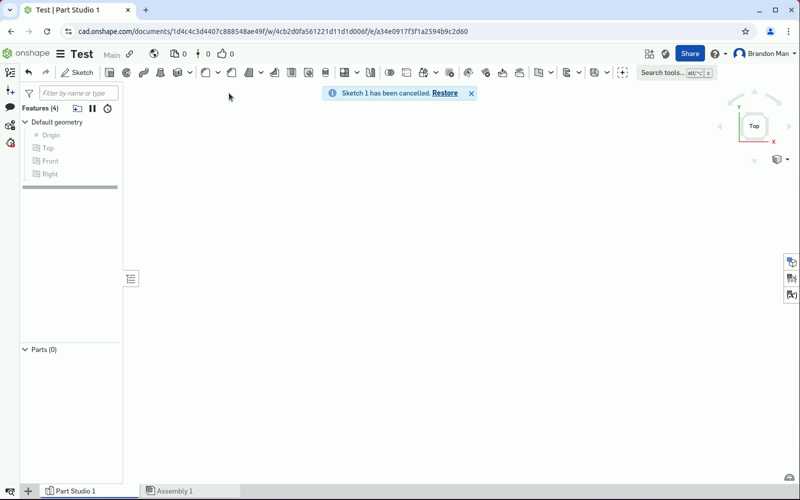
mouse_move(73, 352)
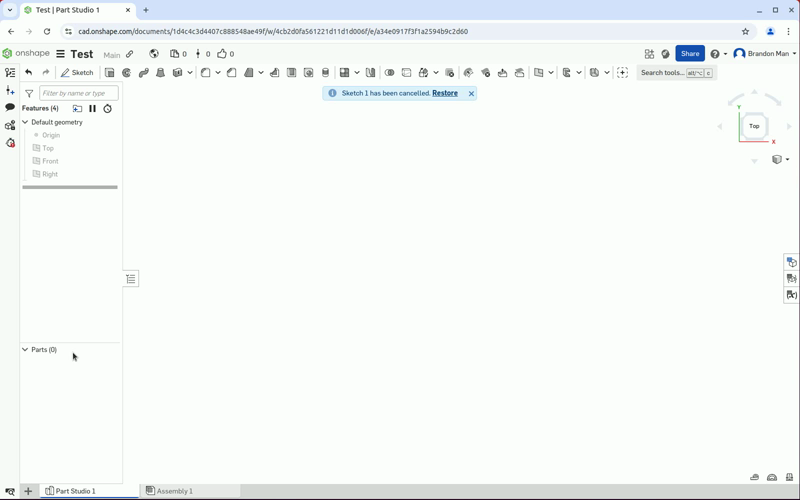
key(y)
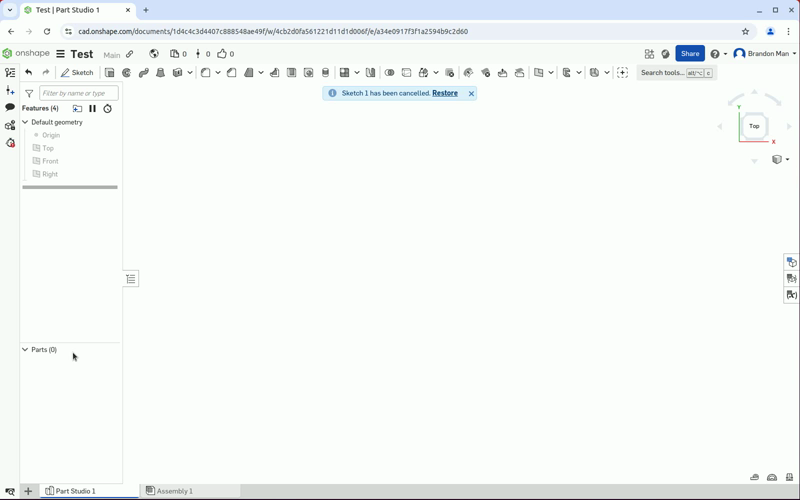
key(shift+p)
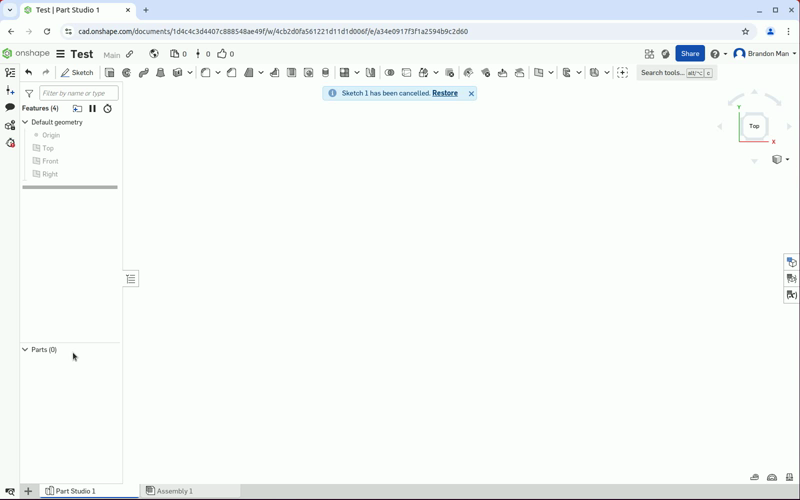
key(space)
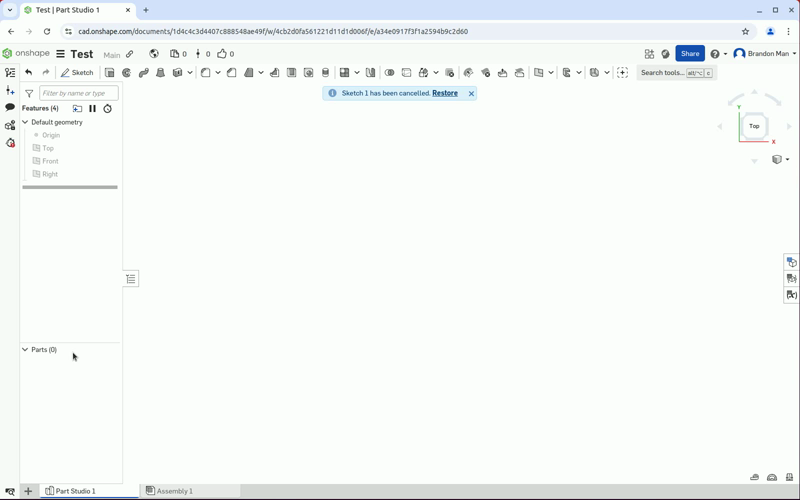
key_down(shift)
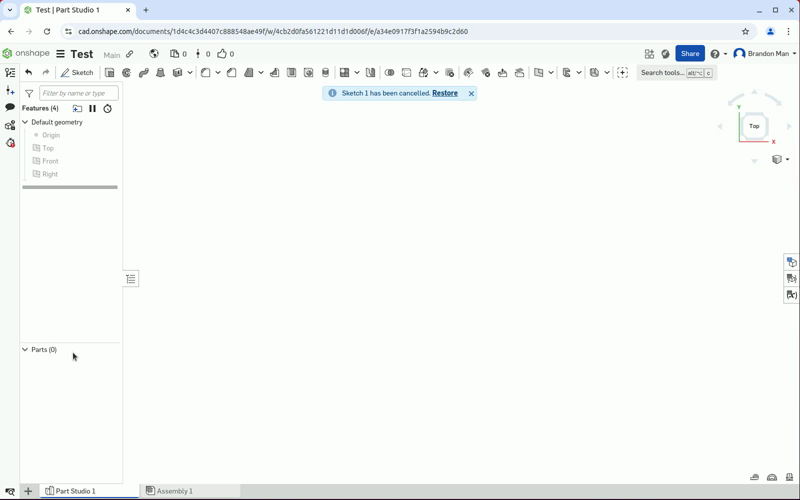
key(up)
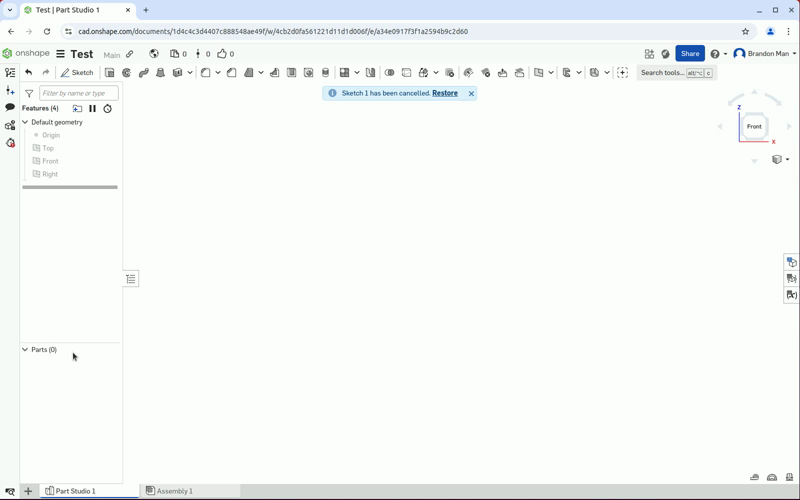
key_up(shift)
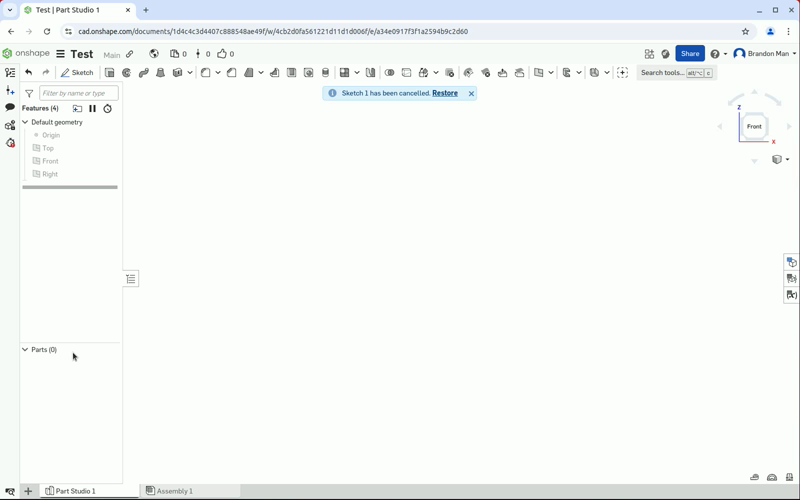
mouse_move(73, 352)
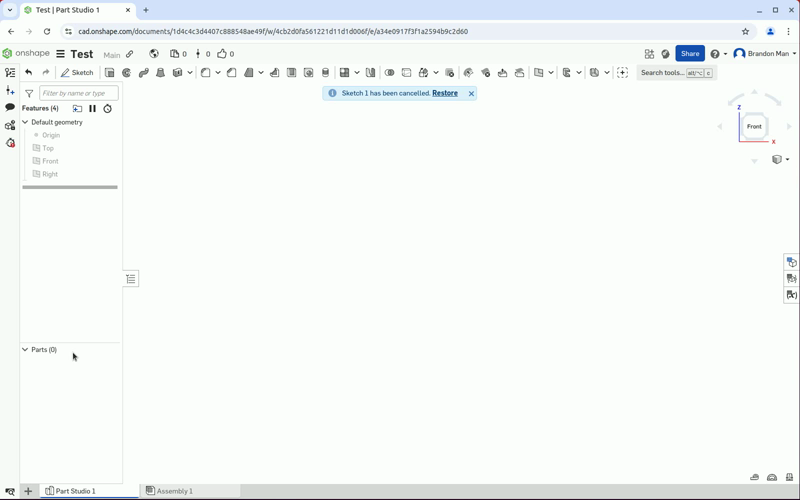
key(shift+y)
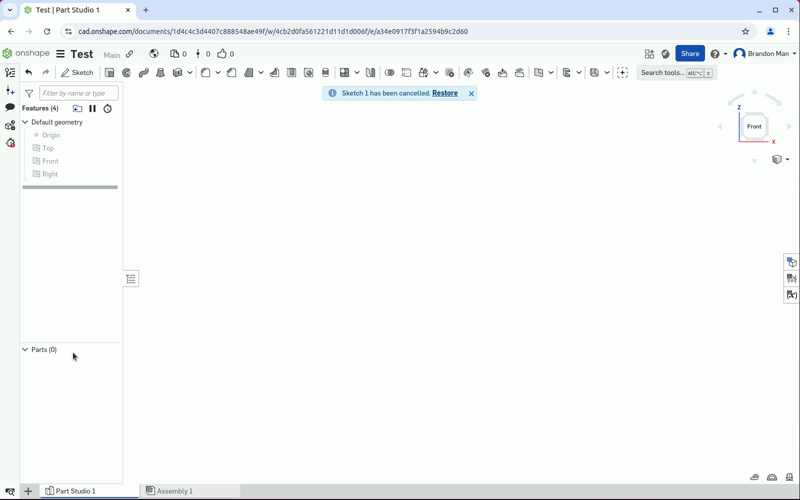
key(shift+s)
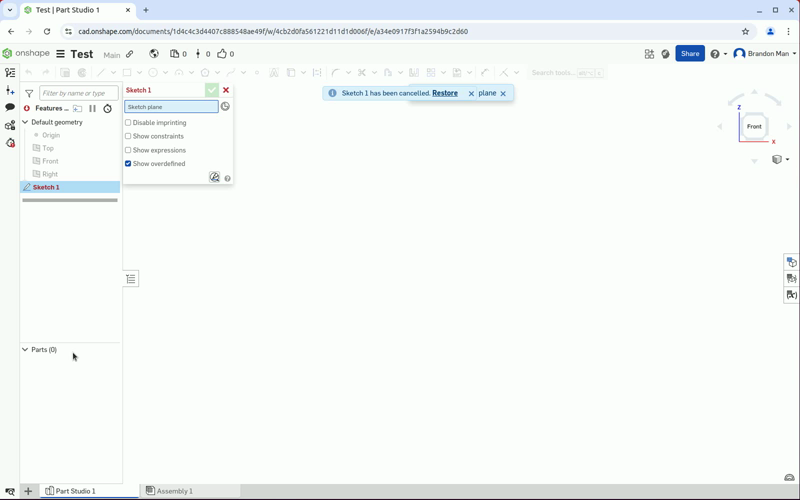
mouse_move(73, 163)
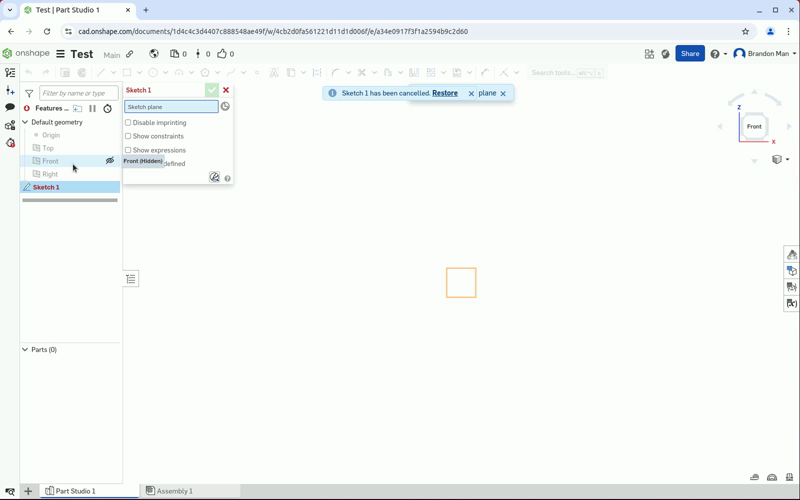
click(73, 163)
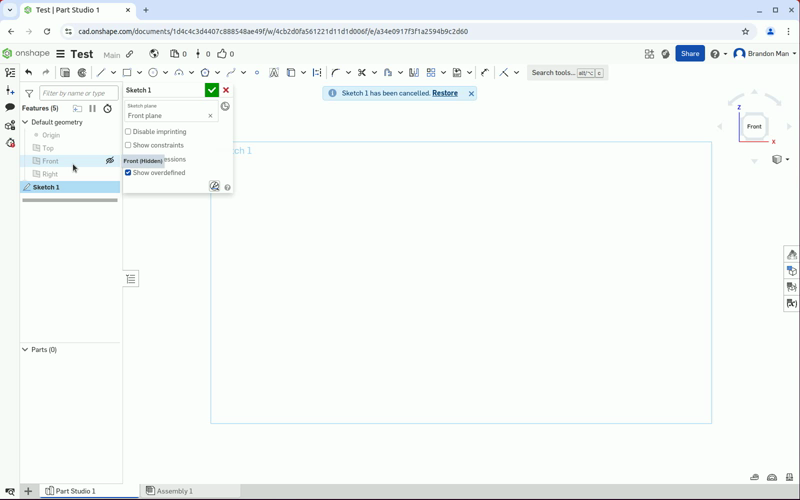
mouse_move(73, 352)
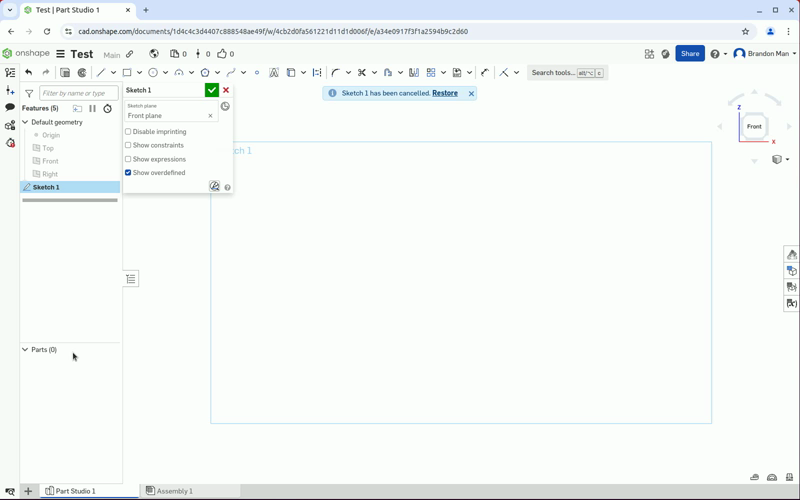
key(y)
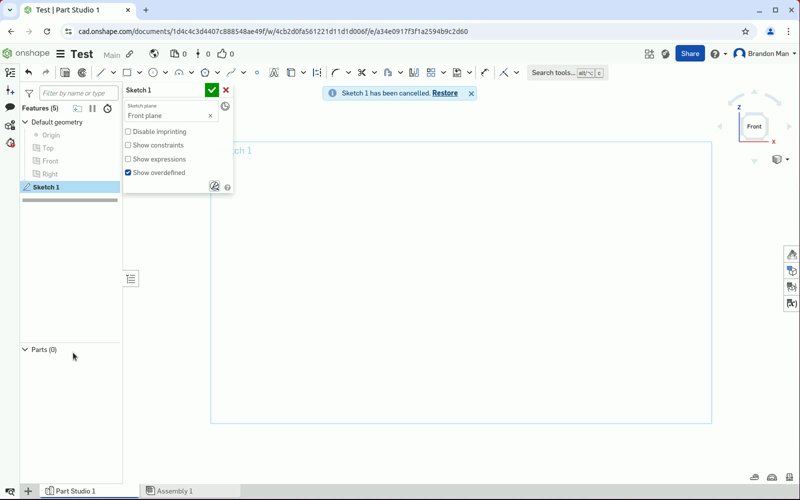
key(c)
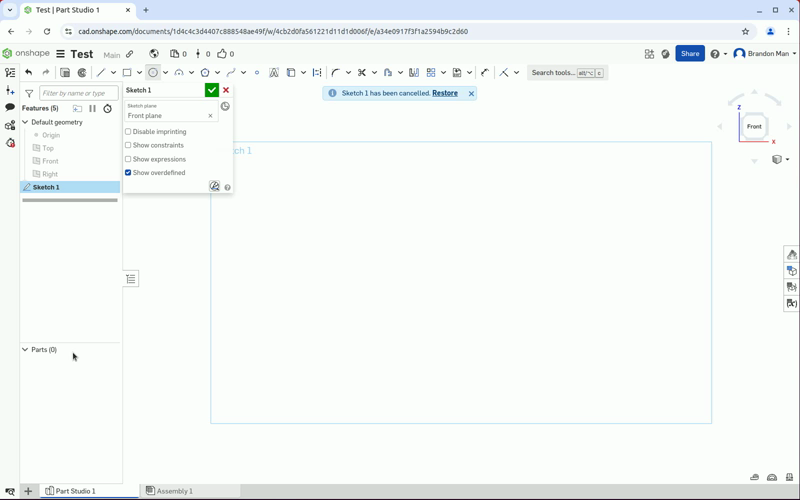
key_down(shift)
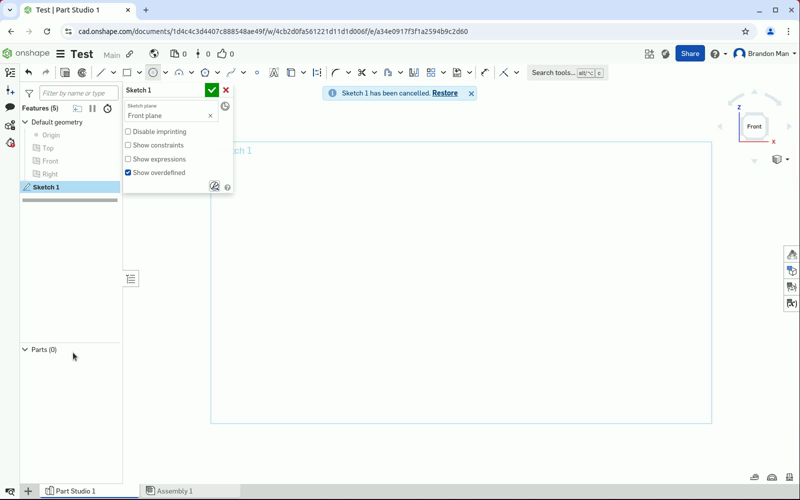
mouse_move(461, 282)
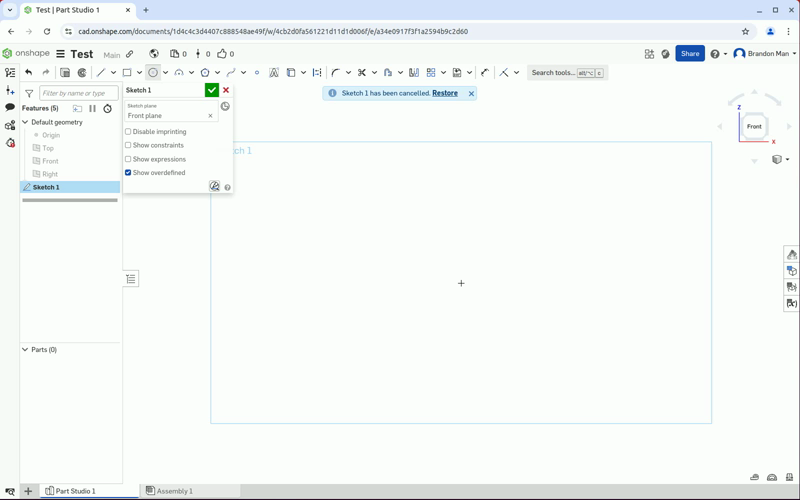
click(461, 282)
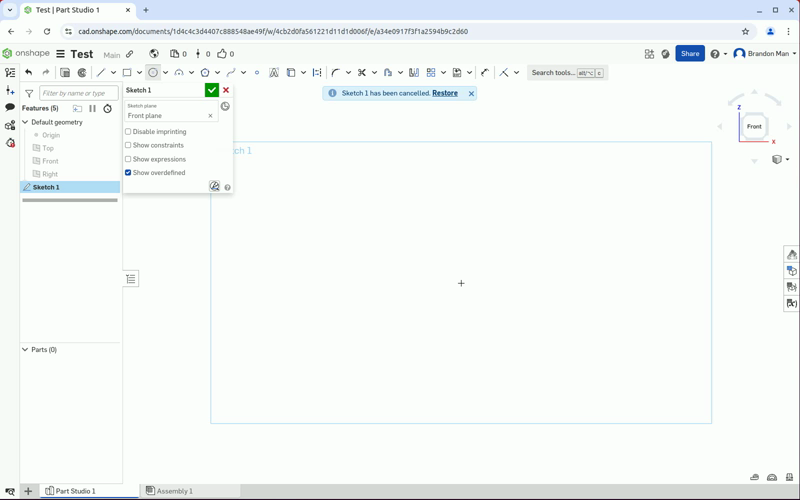
key_up(shift)
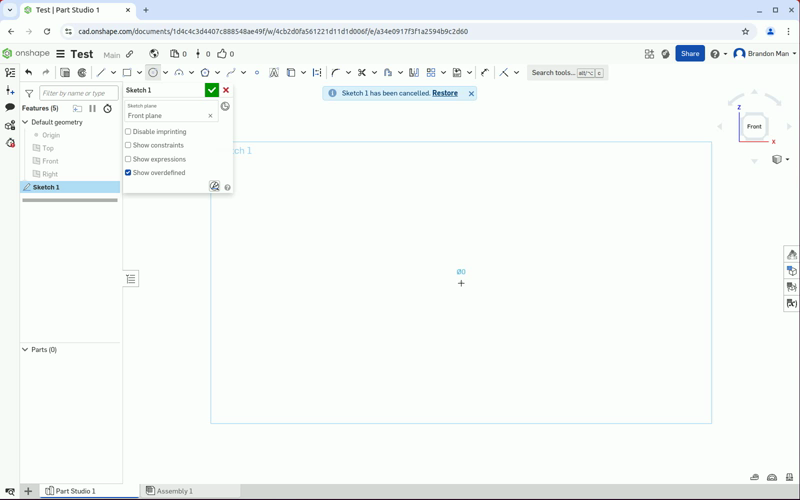
mouse_move(559, 282)
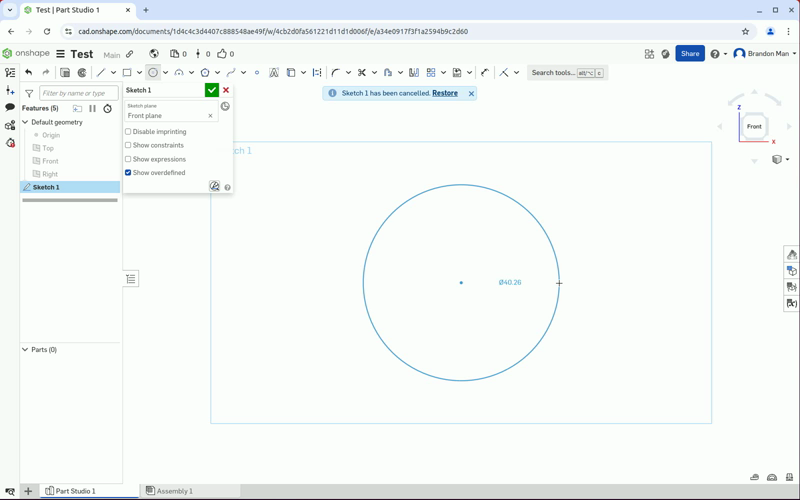
click(559, 282)
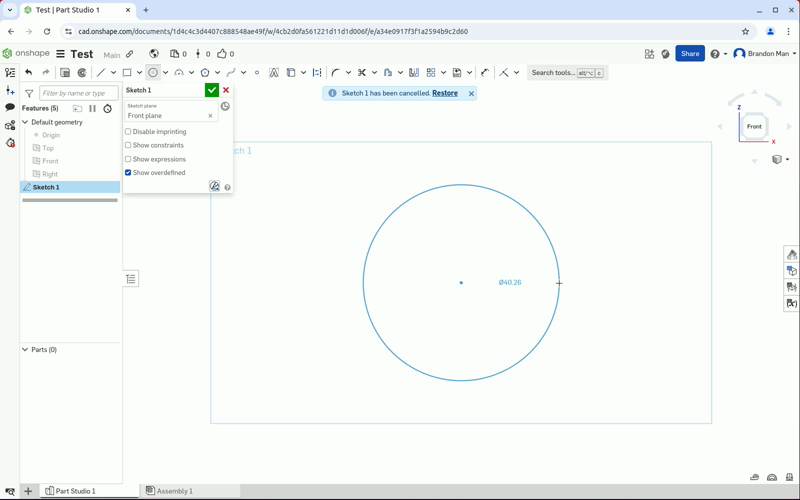
key(esc)
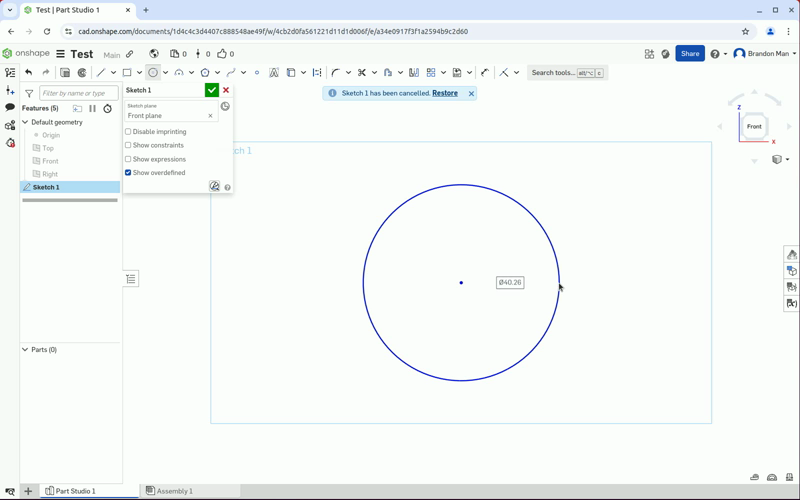
key(c)
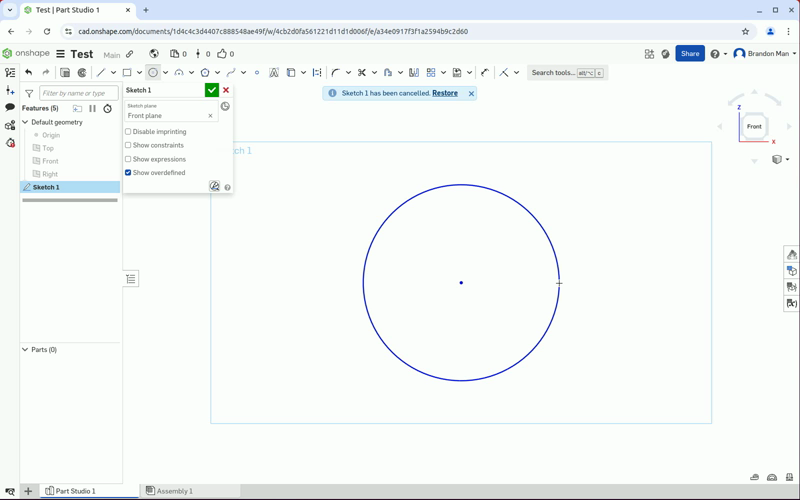
key_down(shift)
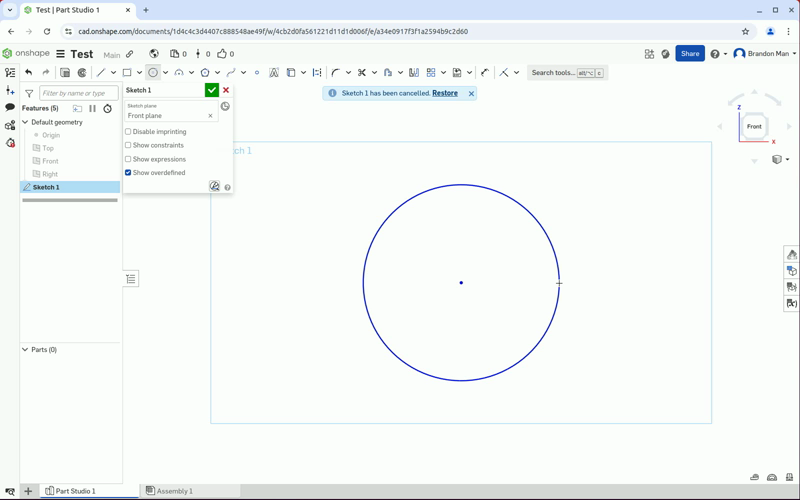
mouse_move(461, 282)
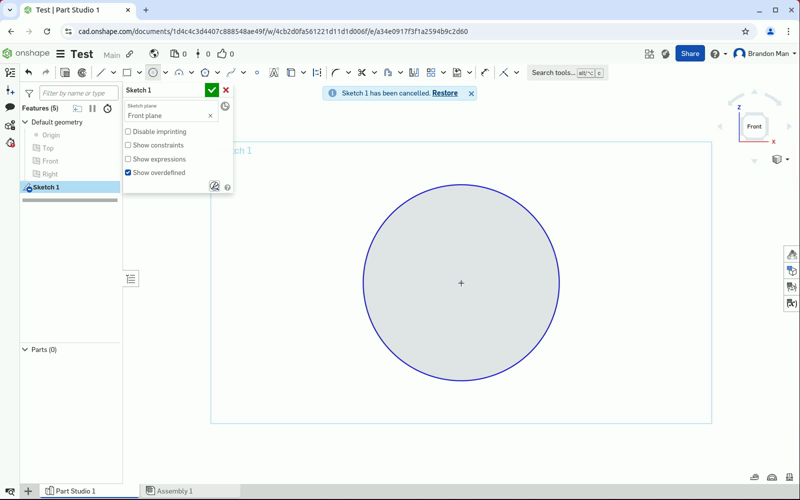
click(461, 282)
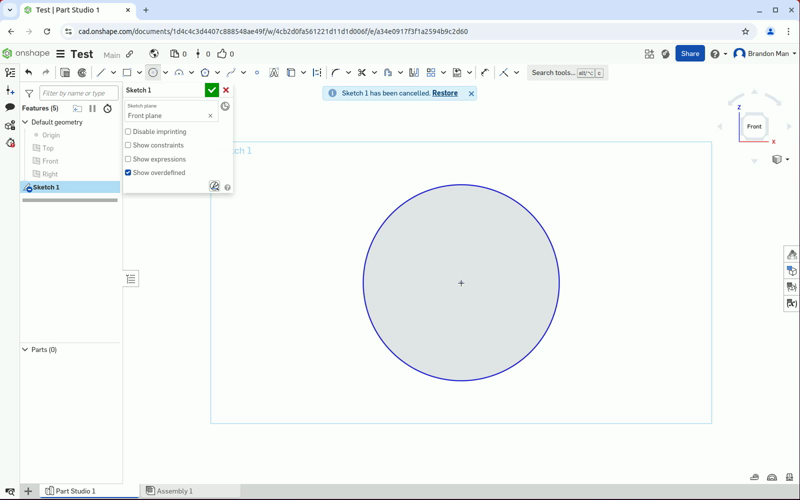
key_up(shift)
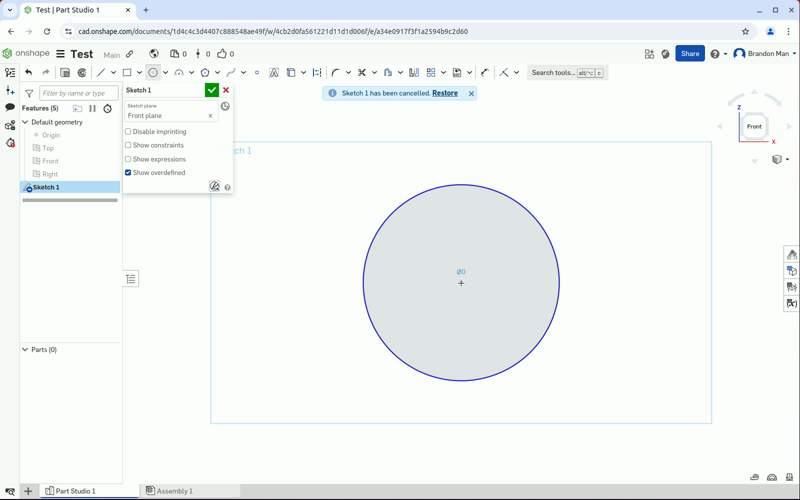
mouse_move(553, 282)
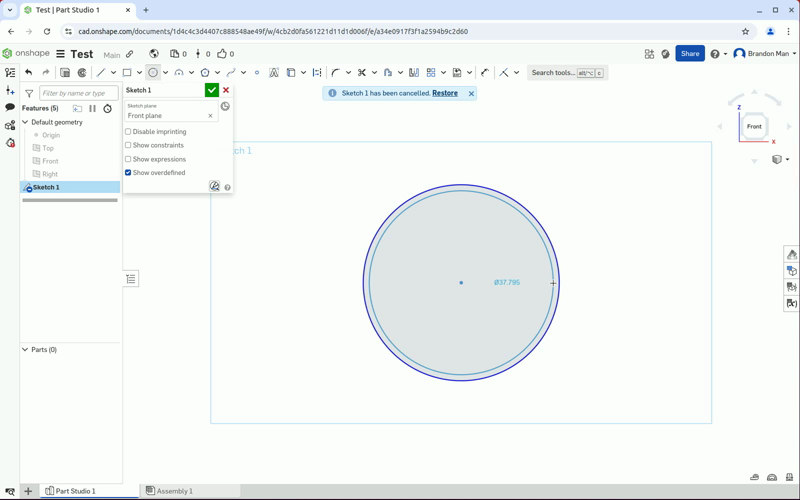
click(553, 282)
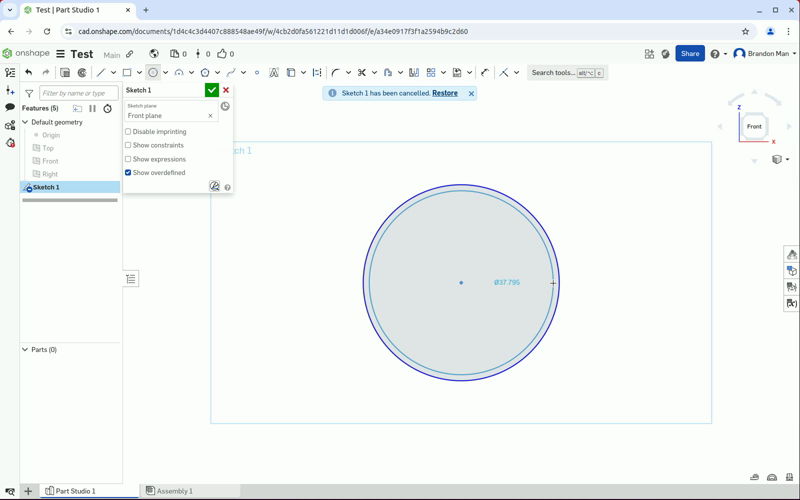
key(esc)
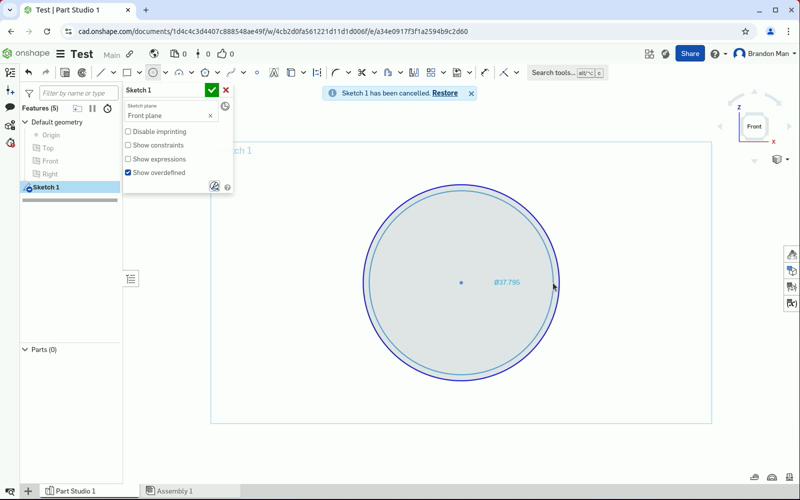
mouse_move(381, 231)
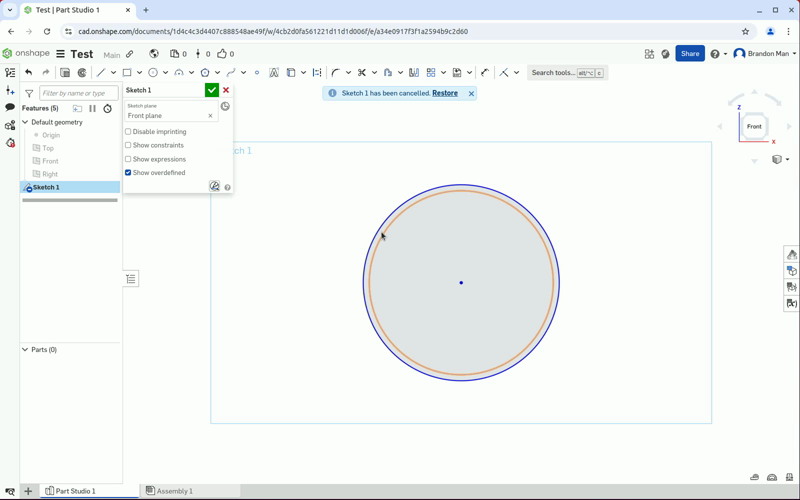
click(381, 231)
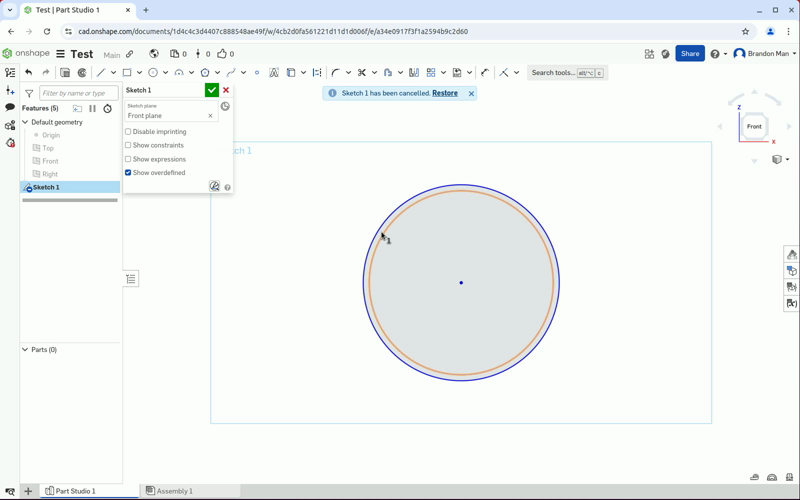
mouse_move(73, 352)
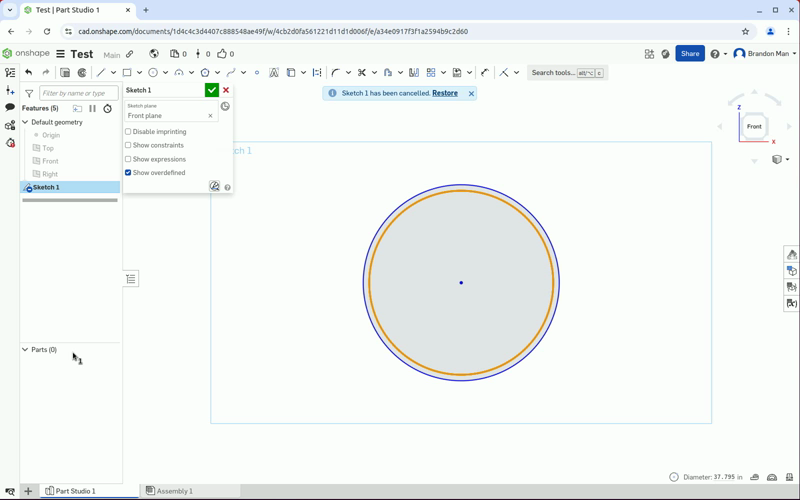
key(shift+y)
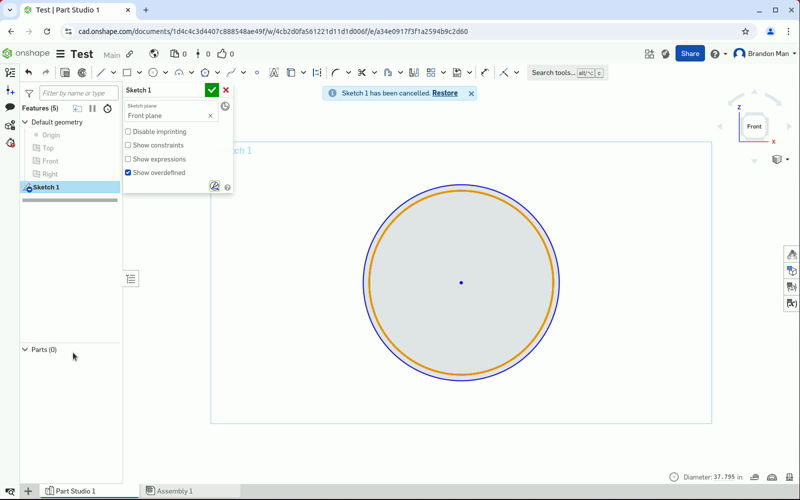
key(shift+e)
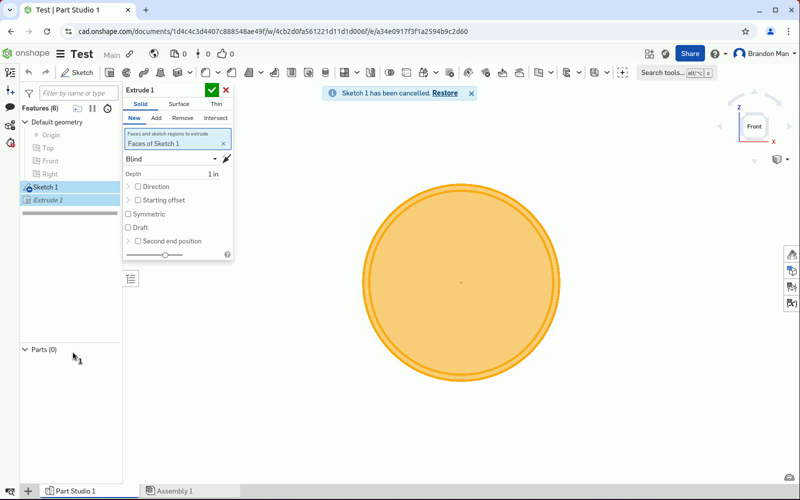
mouse_move(143, 106)
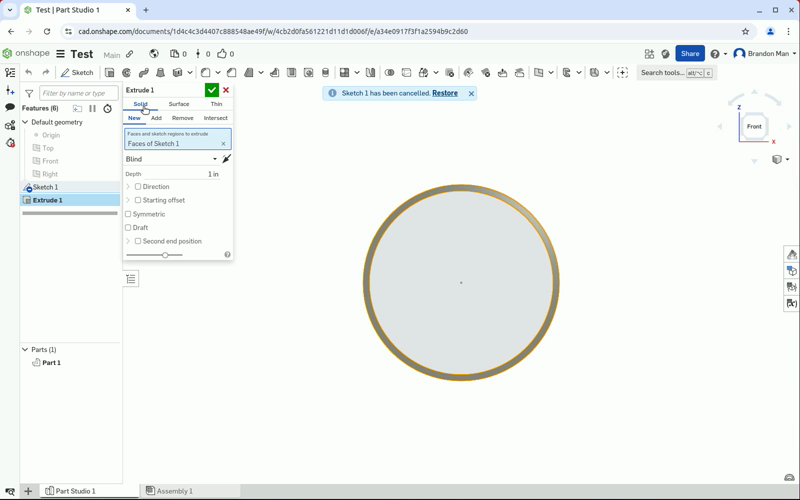
click(143, 106)
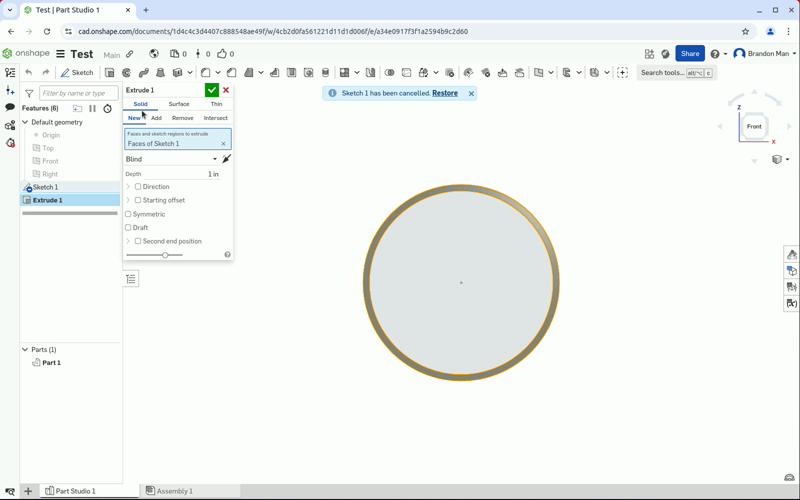
mouse_move(137, 120)
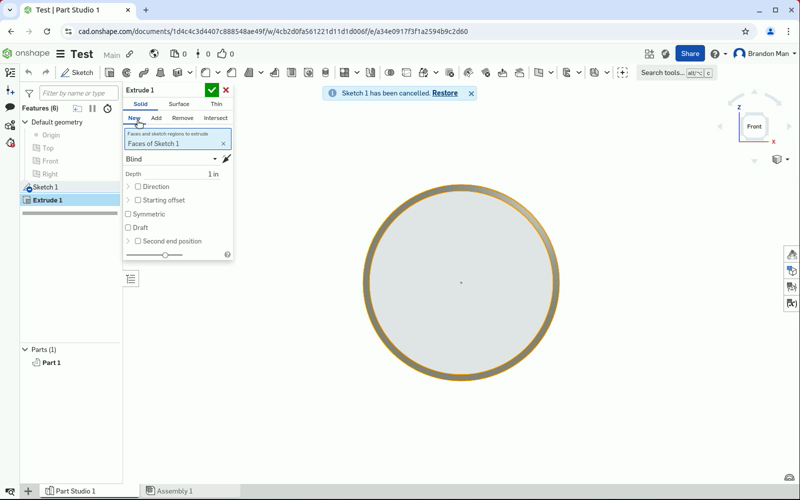
click(137, 120)
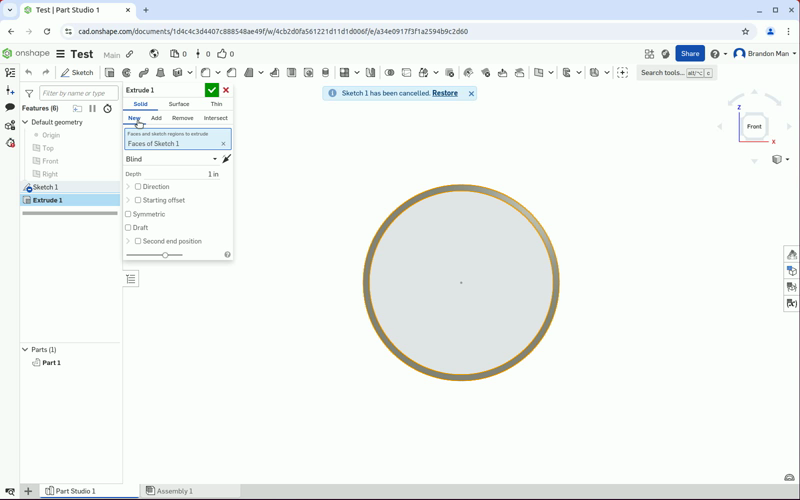
key(tab, 4)
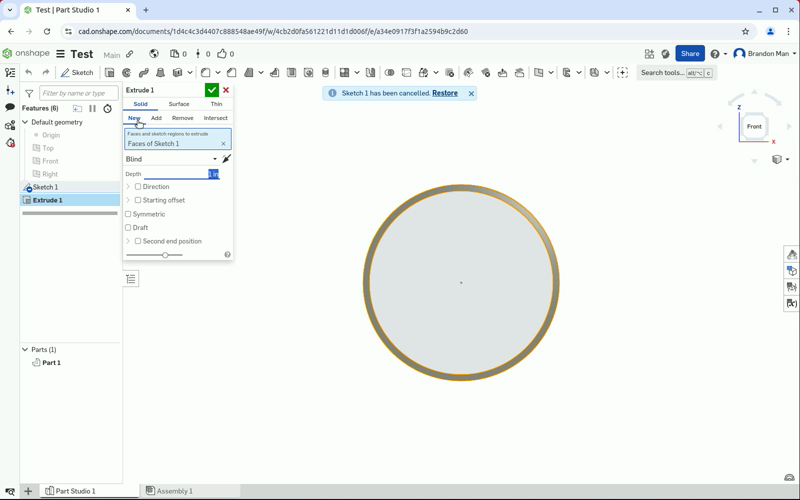
text(12.517)
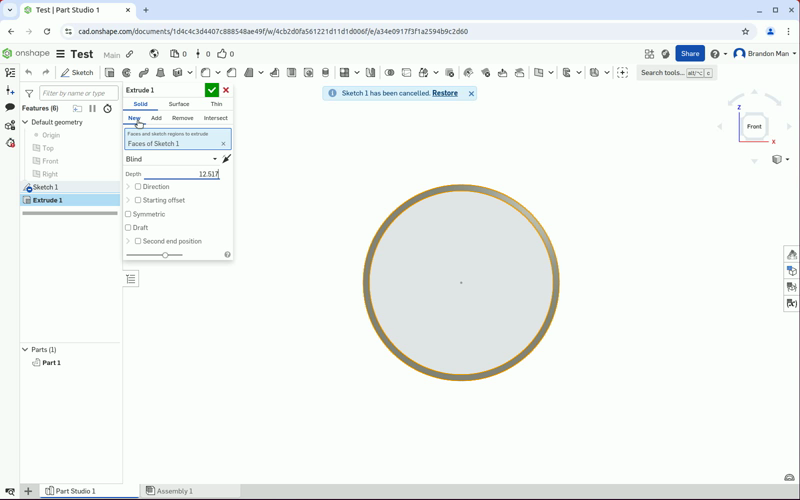
key(enter)
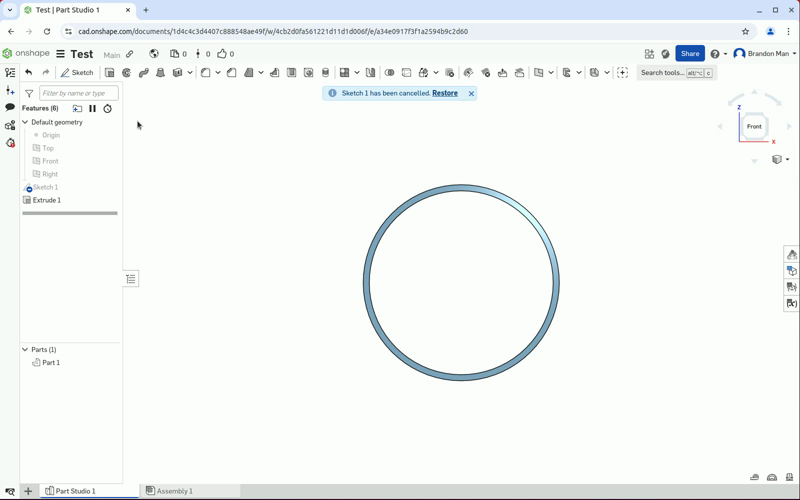
key(shift+h)
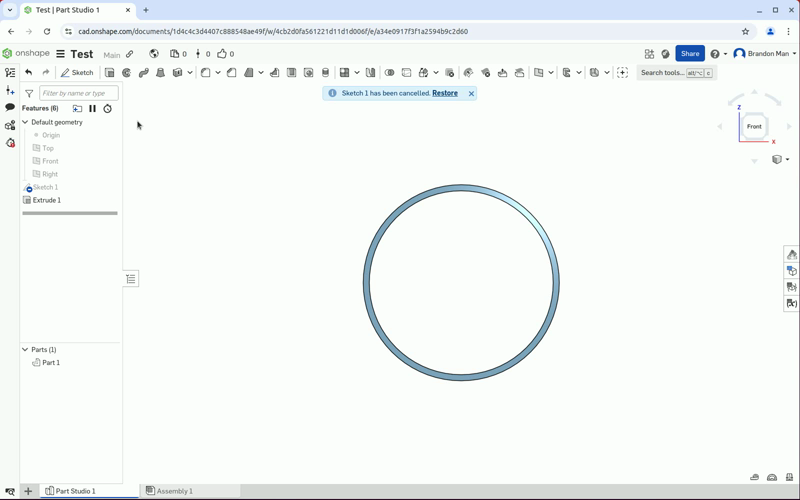
key(shift+h)
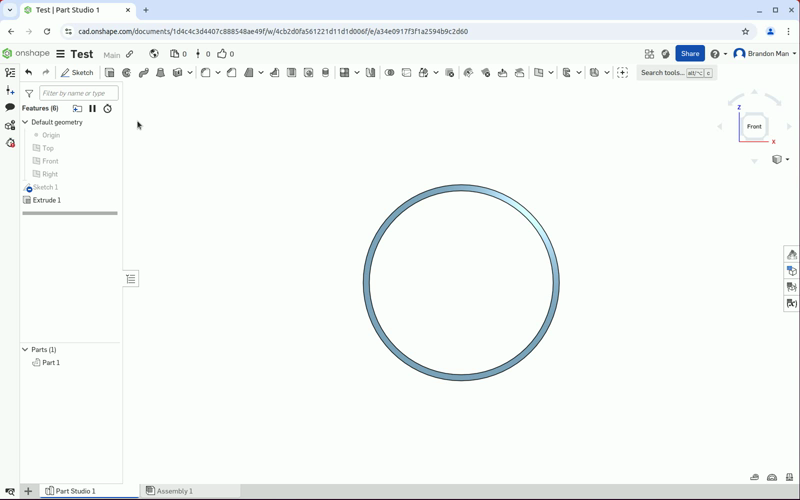
mouse_move(73, 189)
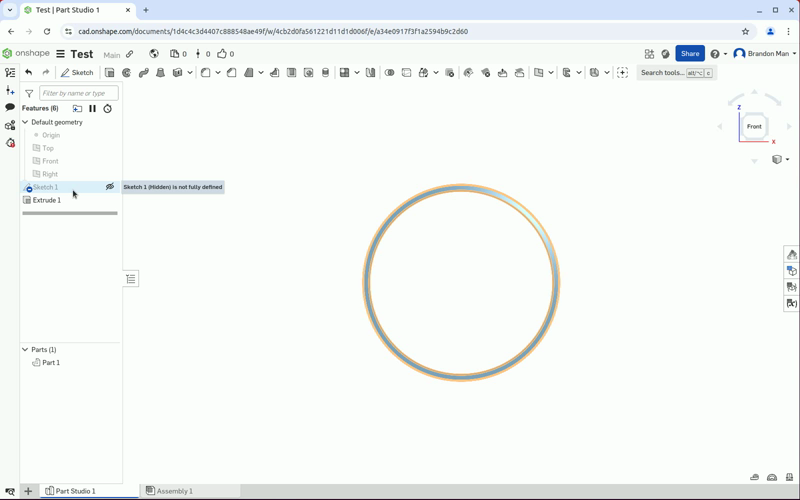
click(73, 189)
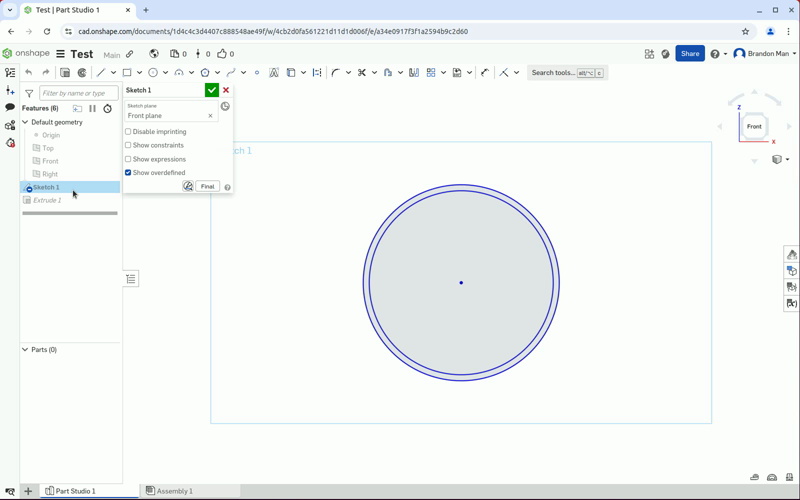
mouse_move(229, 92)
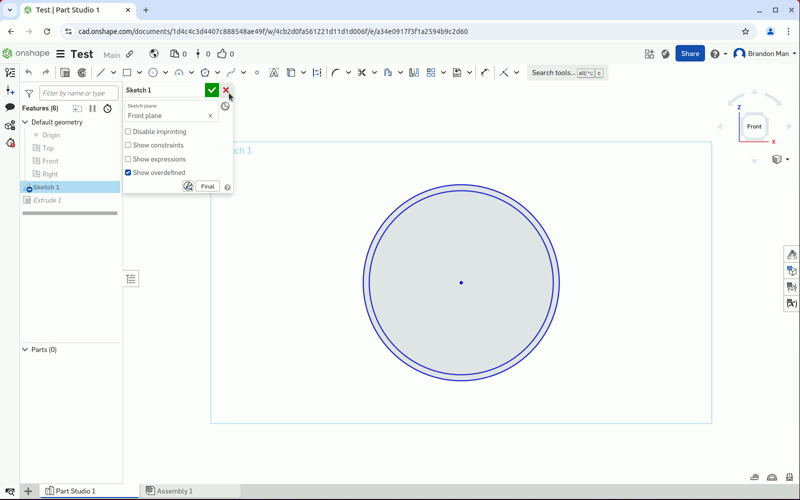
click(229, 92)
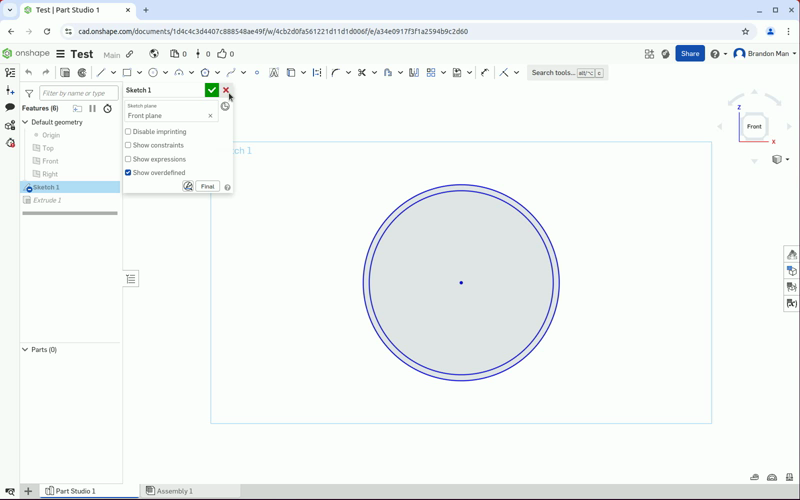
key(shift+s)
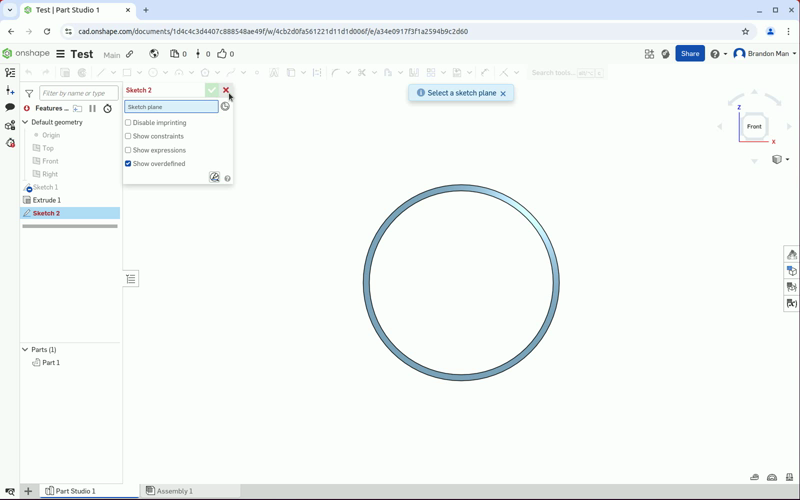
mouse_move(73, 163)
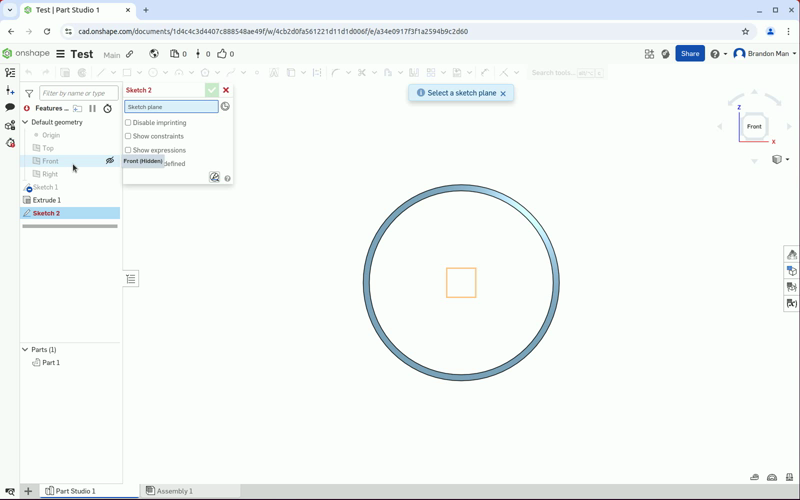
click(73, 163)
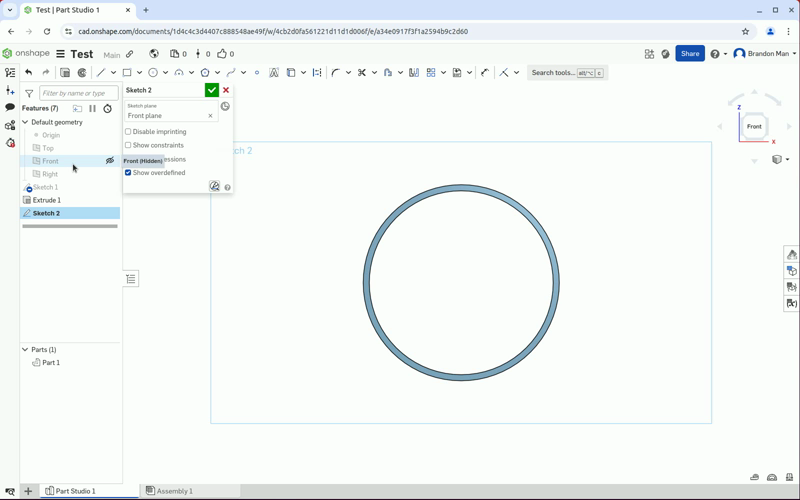
mouse_move(73, 352)
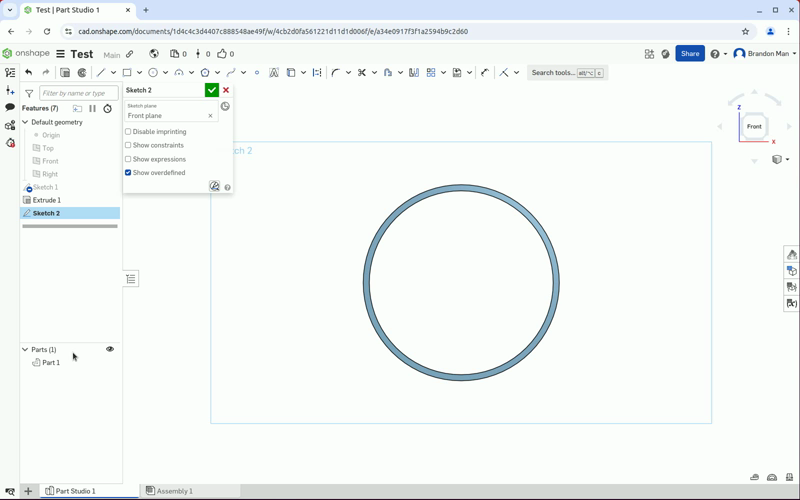
key(y)
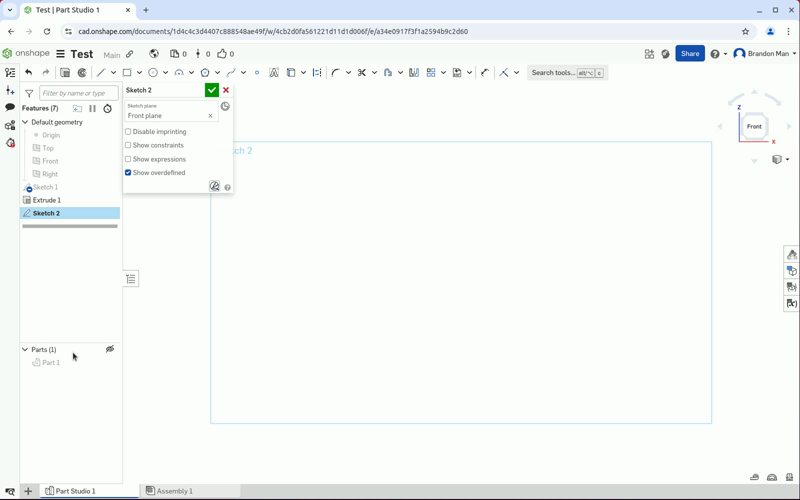
key(c)
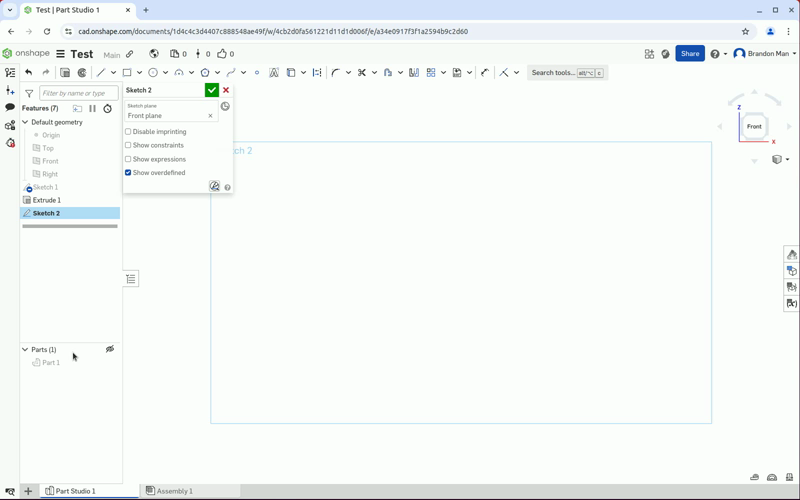
key_down(shift)
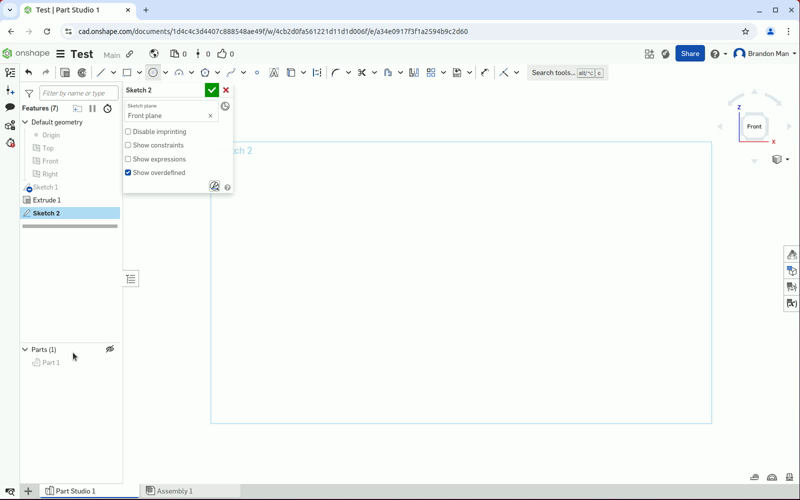
mouse_move(461, 282)
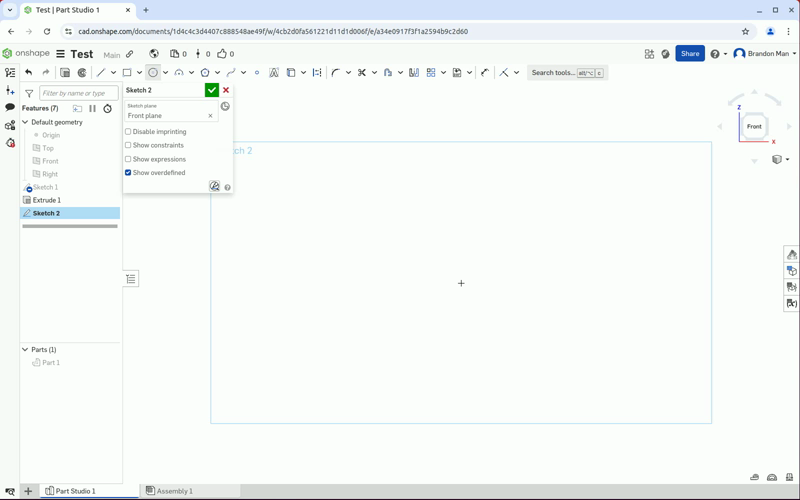
click(461, 282)
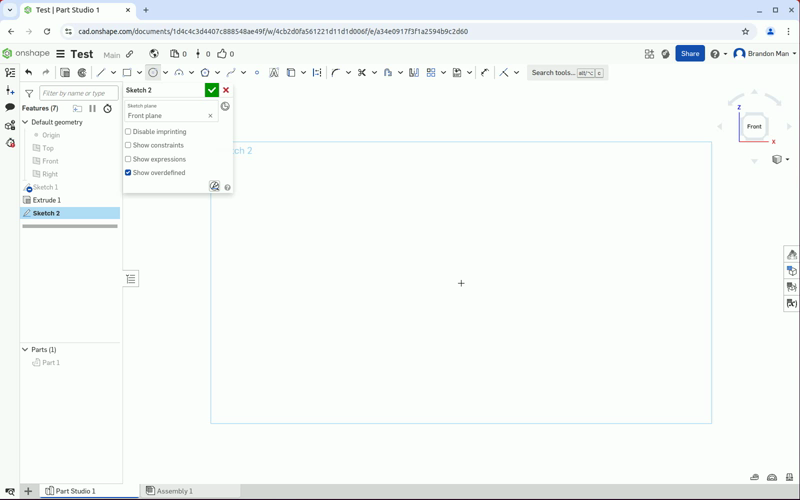
key_up(shift)
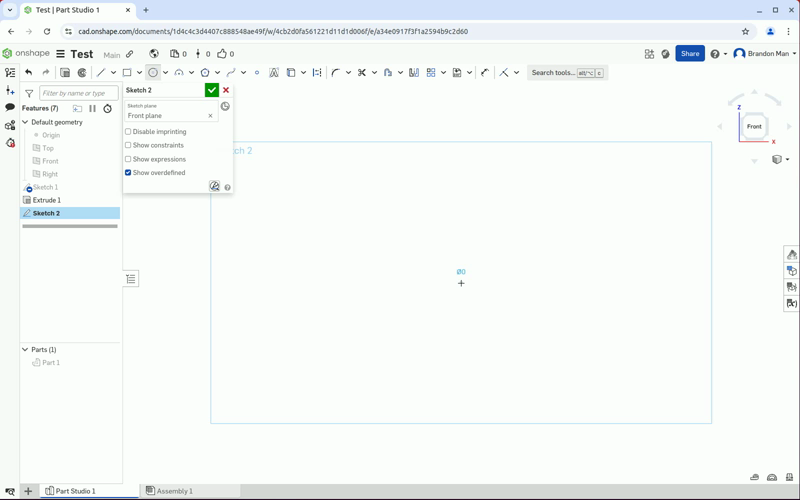
mouse_move(574, 282)
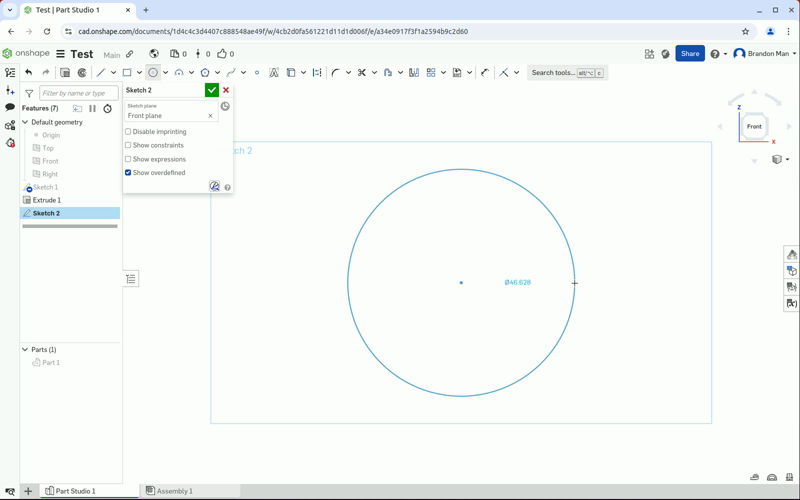
click(574, 282)
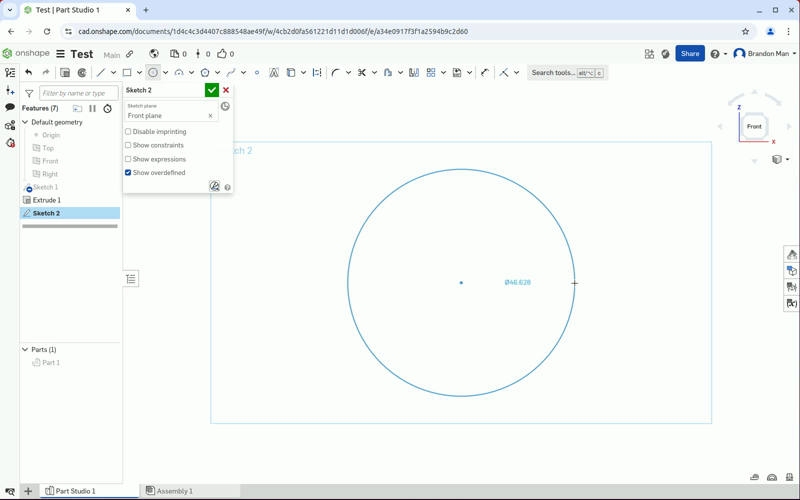
key(esc)
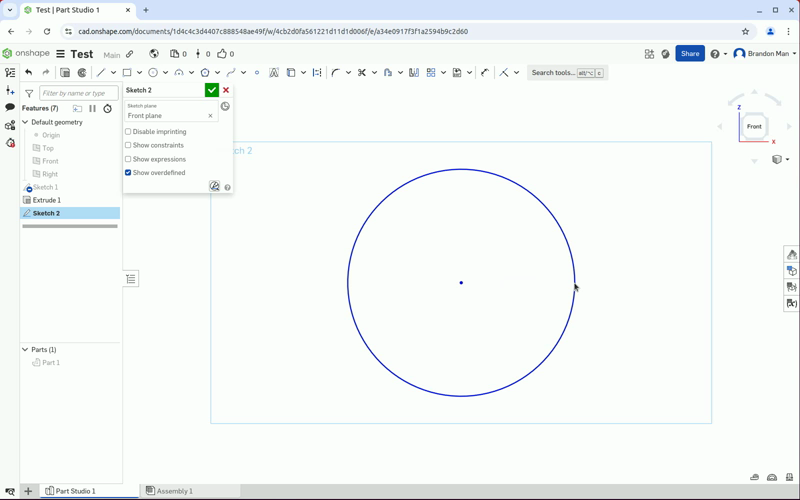
key(c)
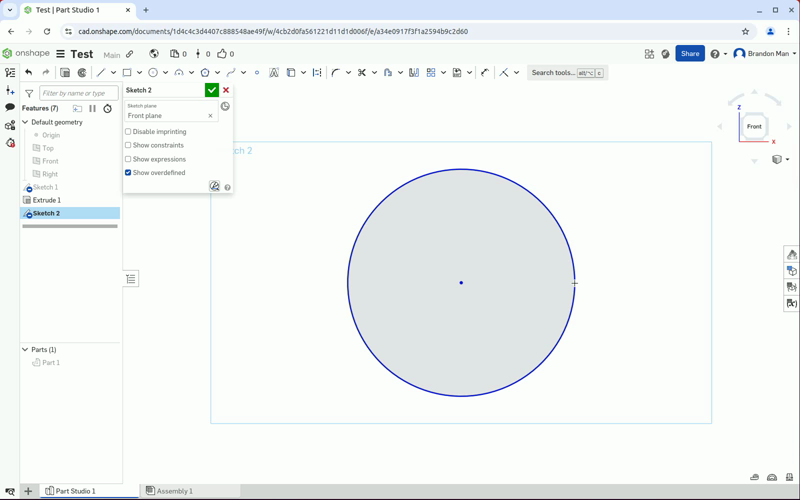
key_down(shift)
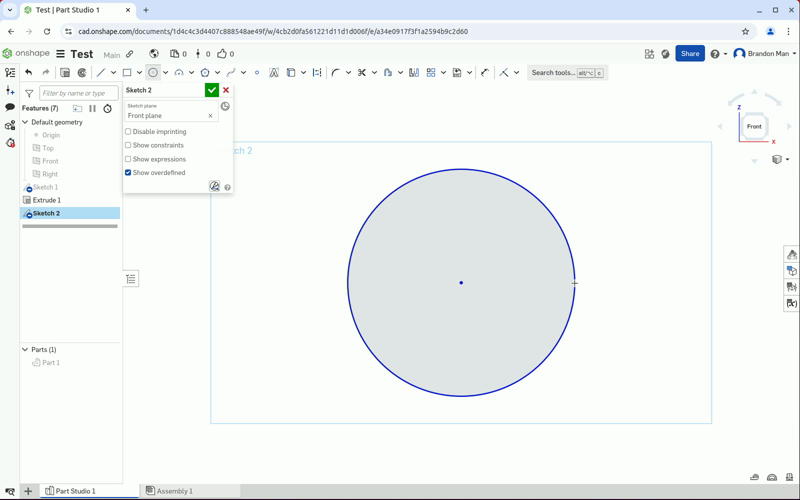
mouse_move(461, 282)
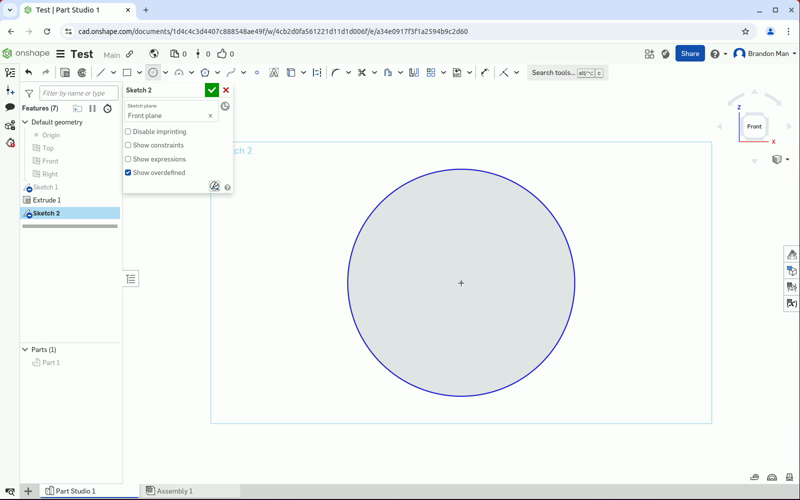
click(461, 282)
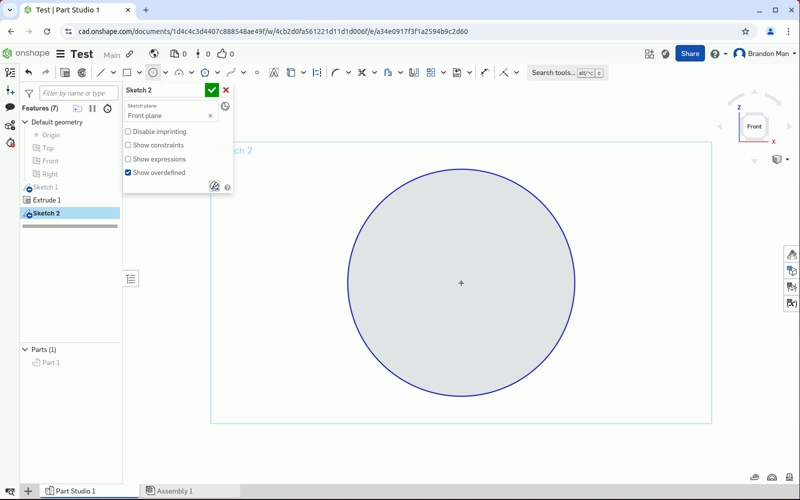
key_up(shift)
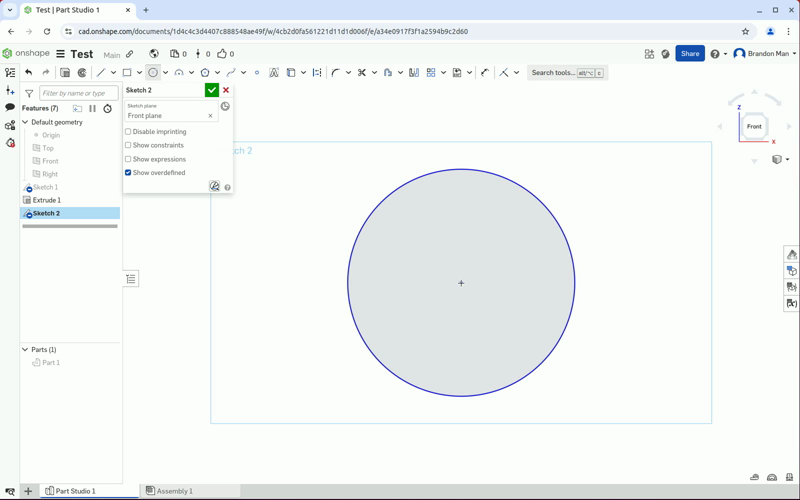
mouse_move(558, 282)
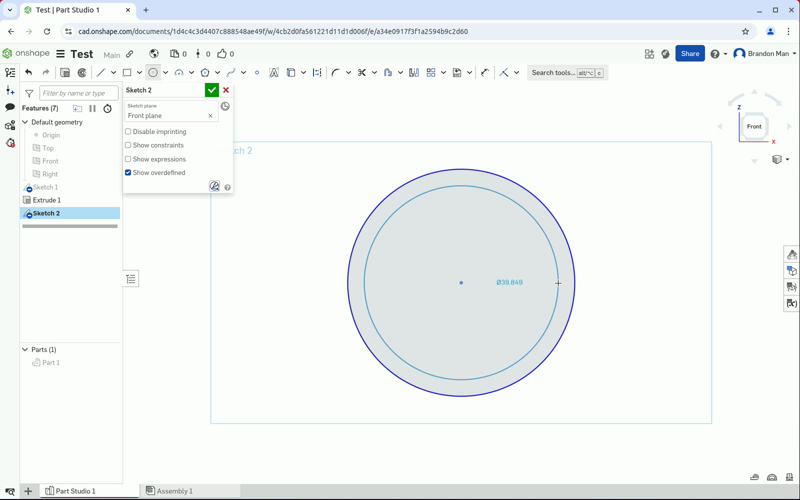
click(558, 282)
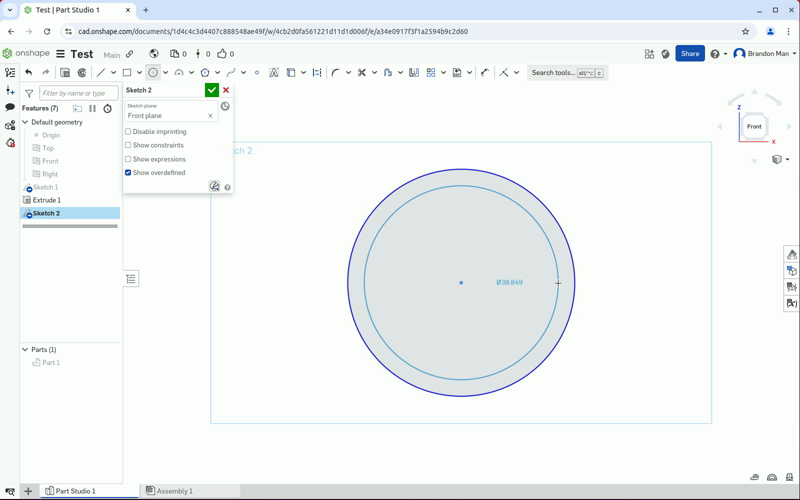
key(esc)
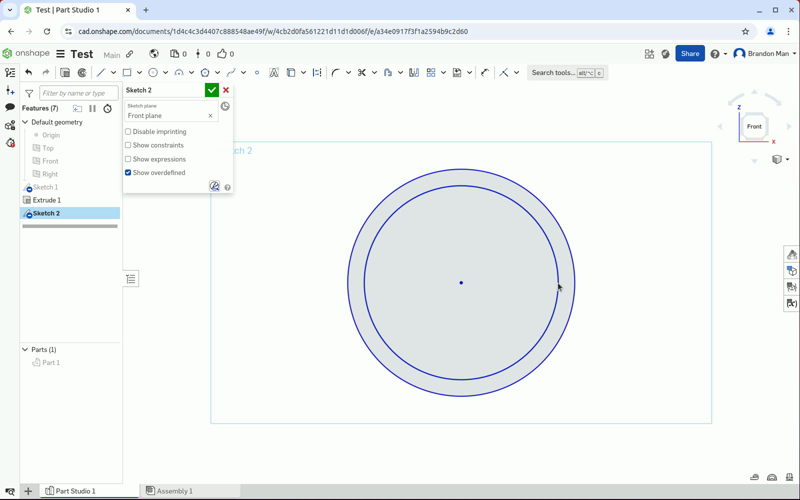
mouse_move(565, 269)
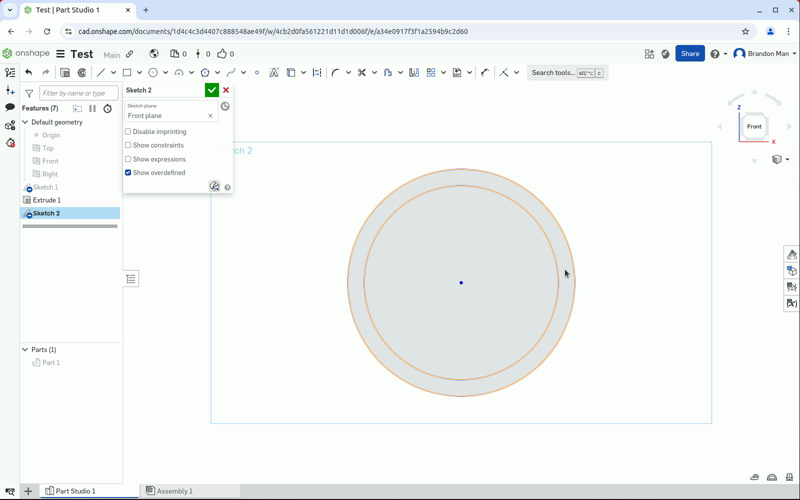
click(565, 269)
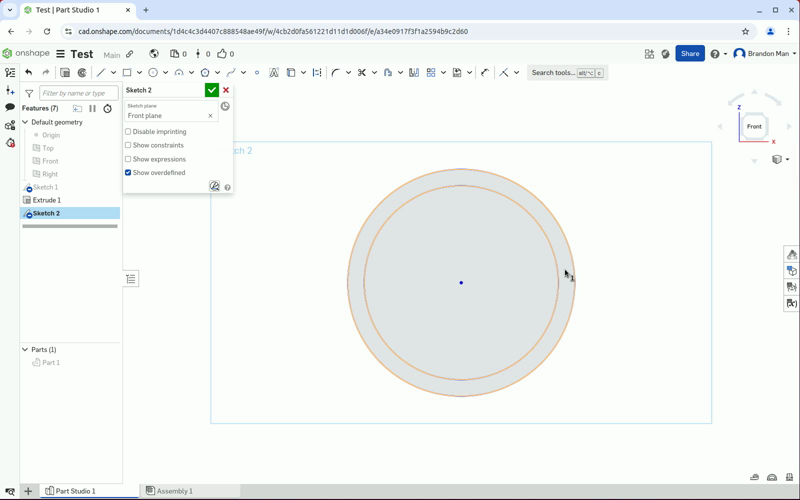
mouse_move(73, 352)
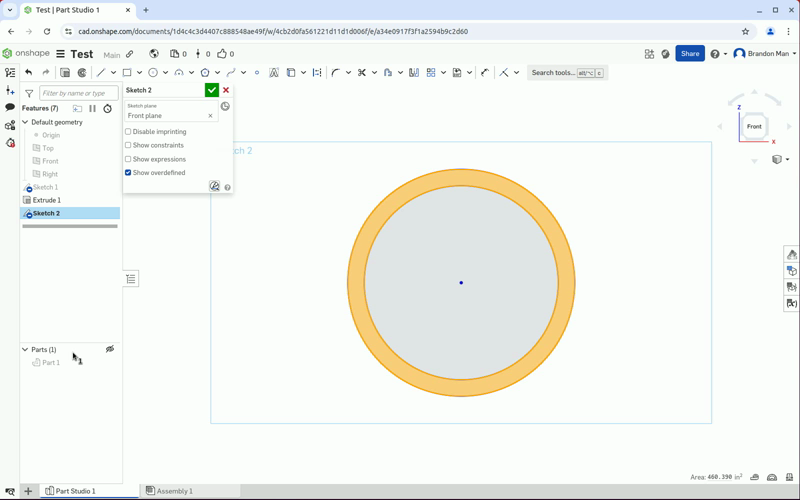
key(shift+y)
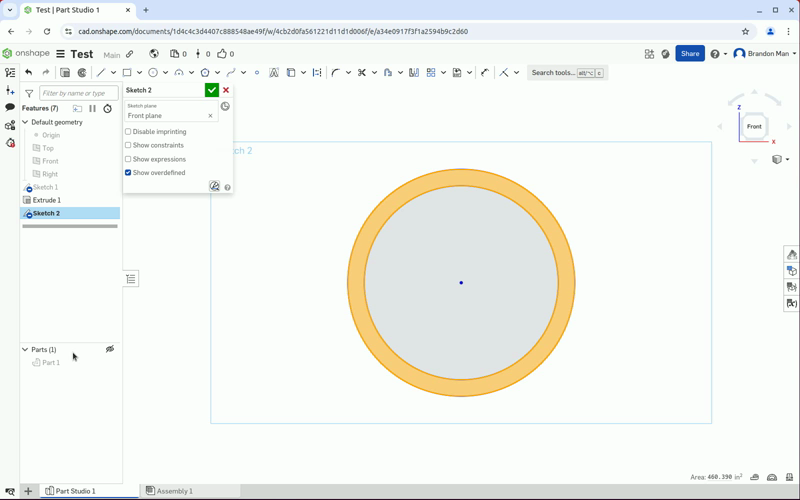
key(shift+e)
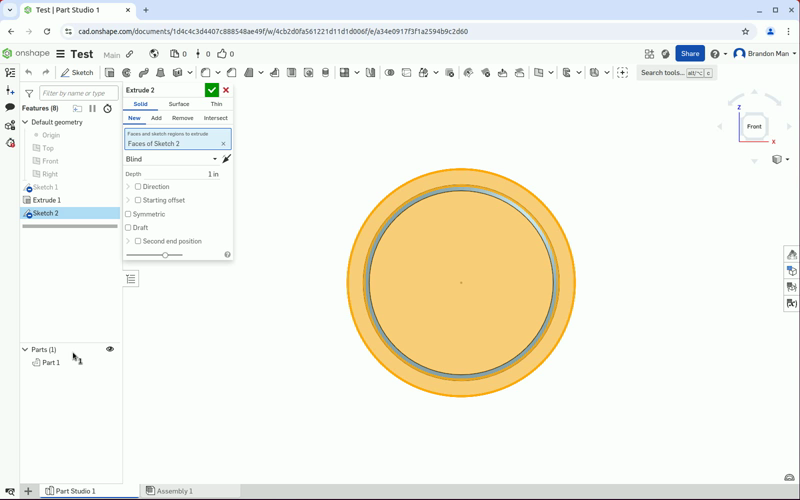
mouse_move(143, 106)
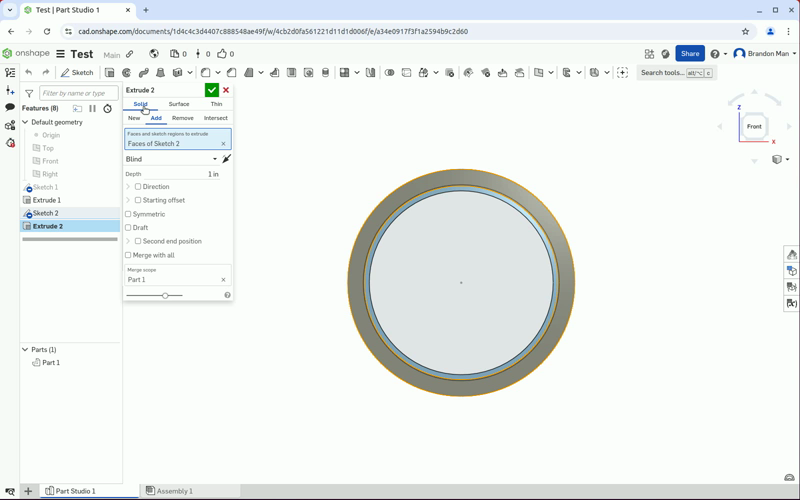
click(143, 106)
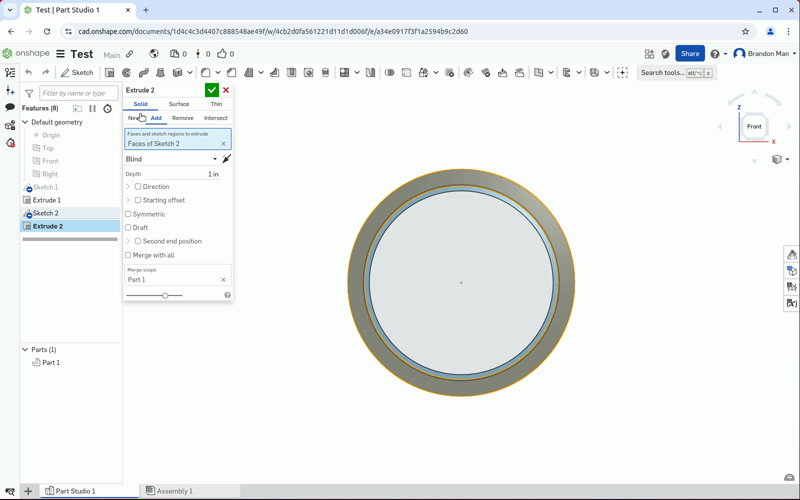
mouse_move(137, 120)
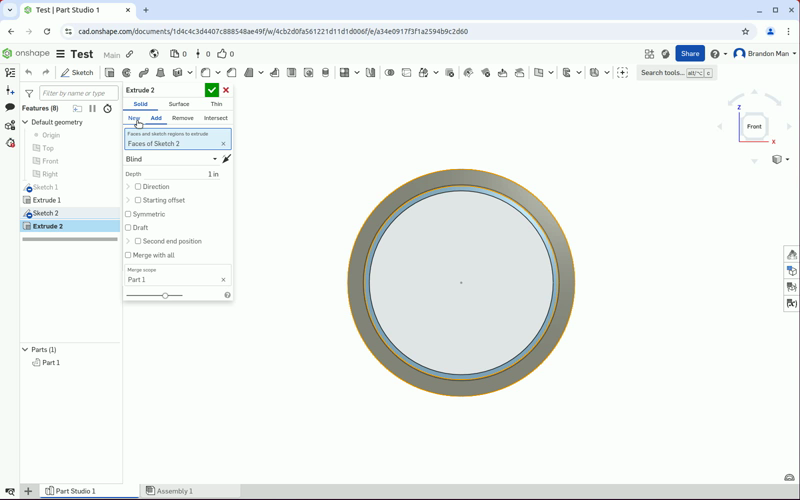
click(137, 120)
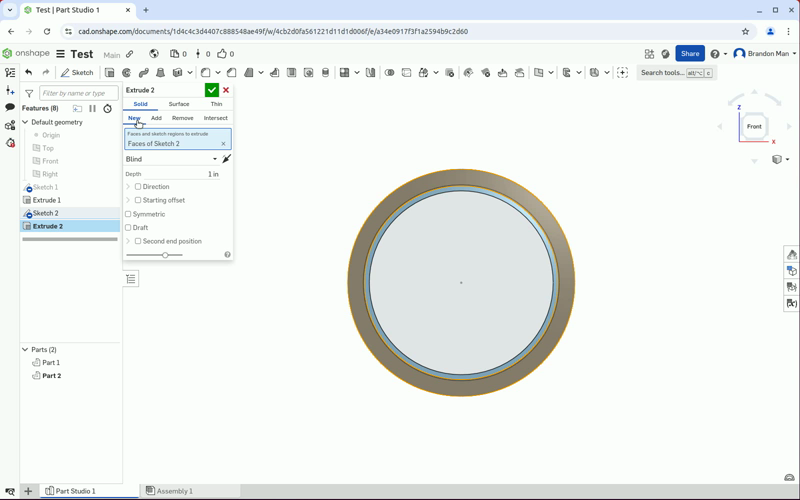
key(tab, 4)
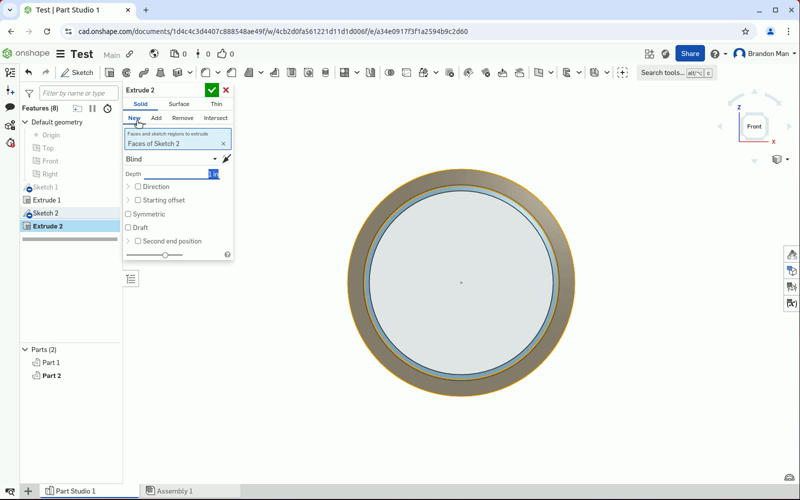
text(-2.407)
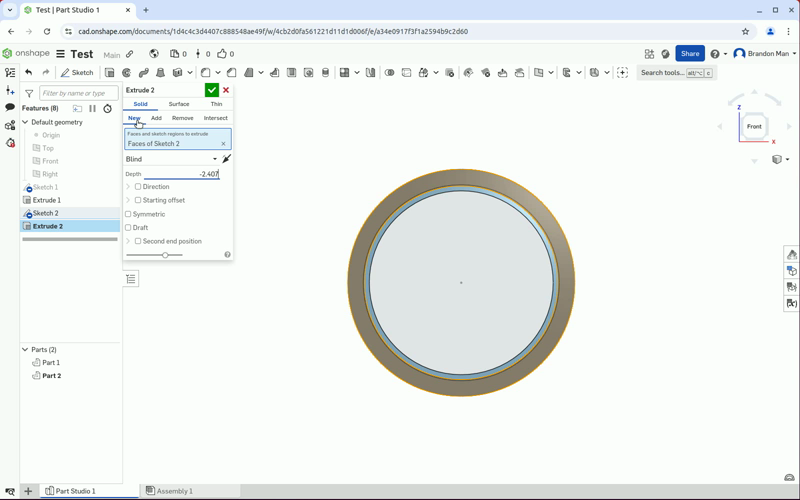
key(enter)
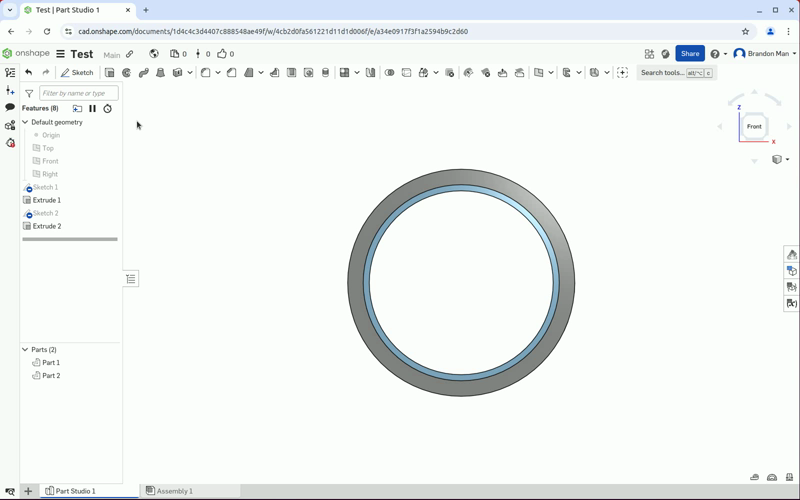
key(shift+h)
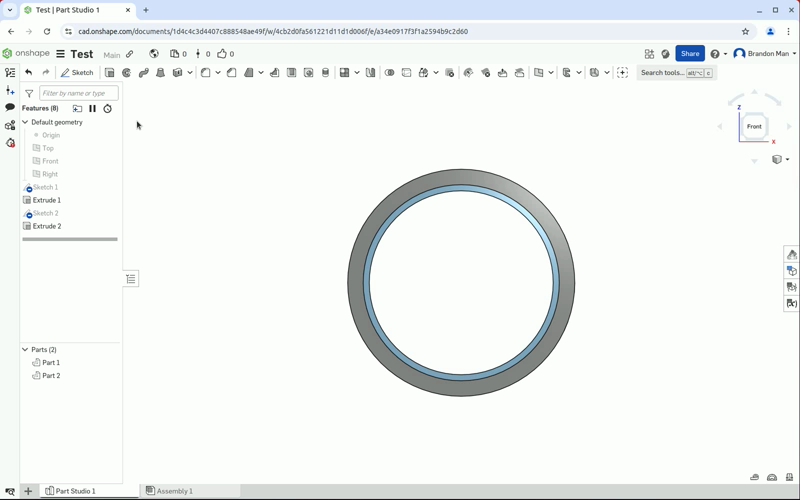
key(shift+h)
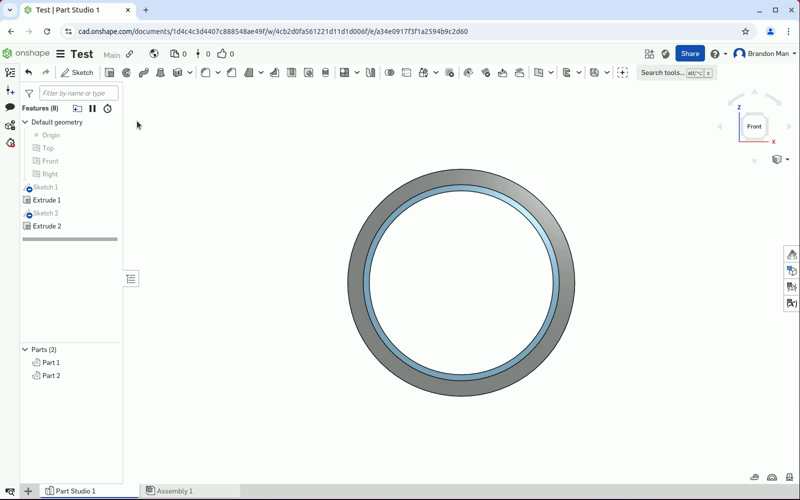
mouse_move(73, 189)
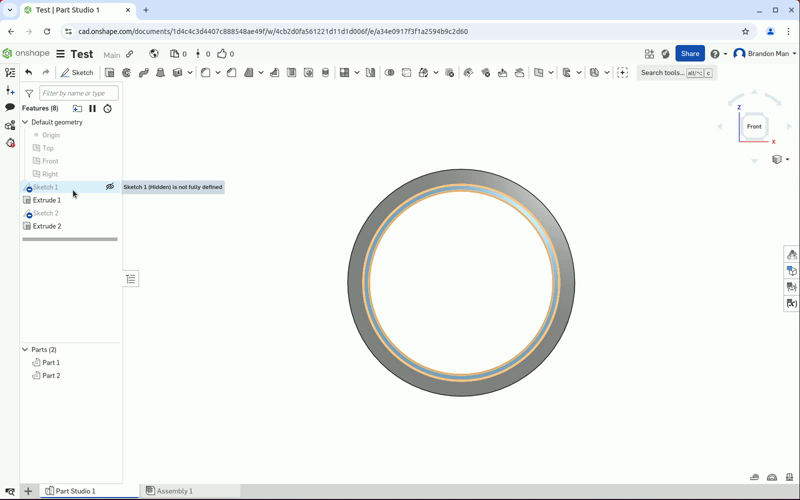
click(73, 189)
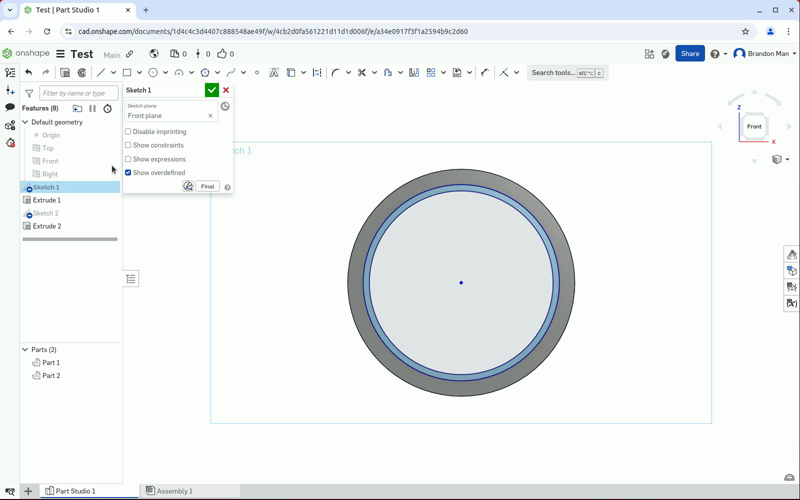
mouse_move(229, 92)
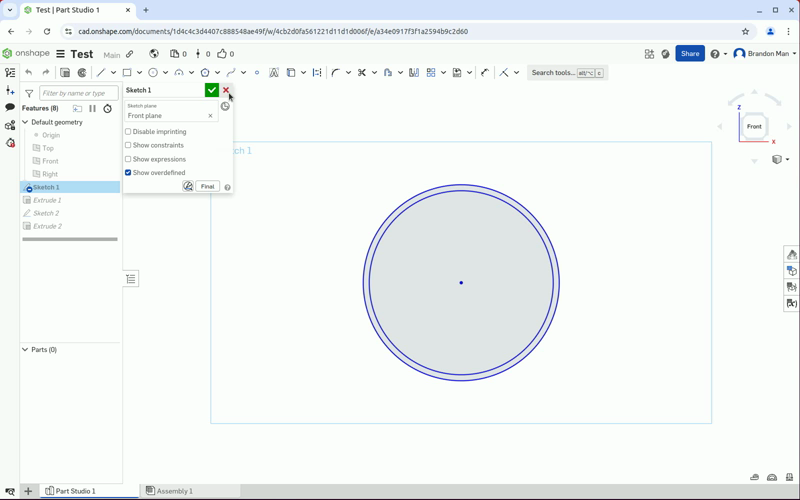
click(229, 92)
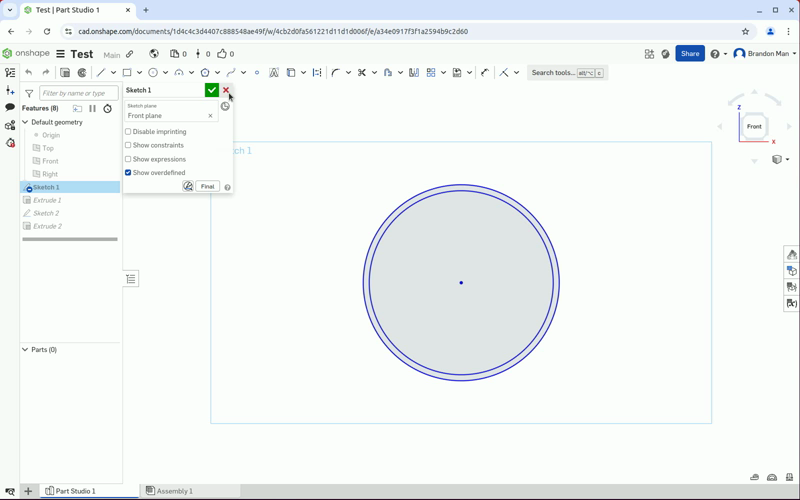
key(shift+s)
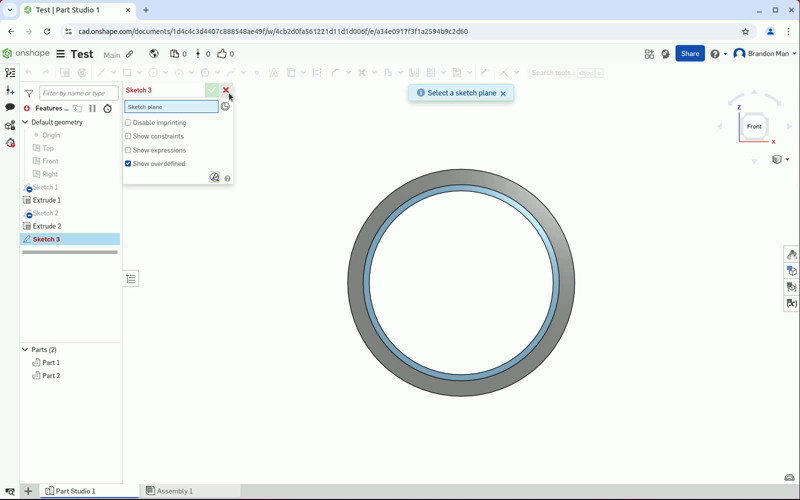
mouse_move(73, 163)
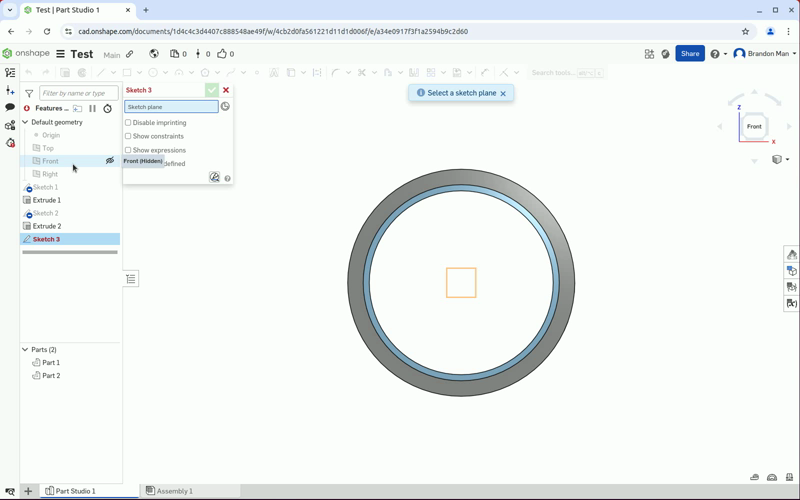
click(73, 163)
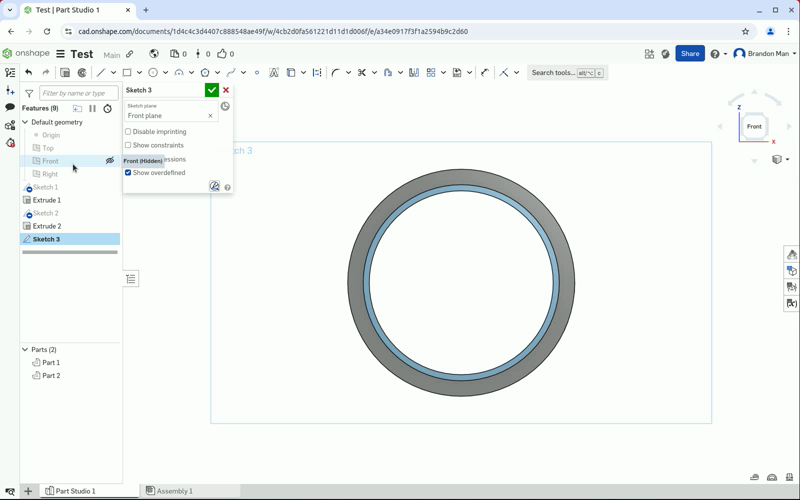
mouse_move(73, 352)
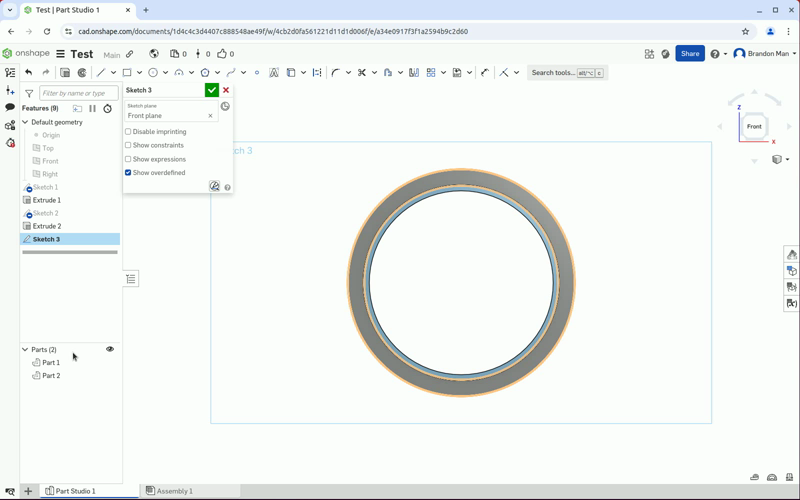
key(y)
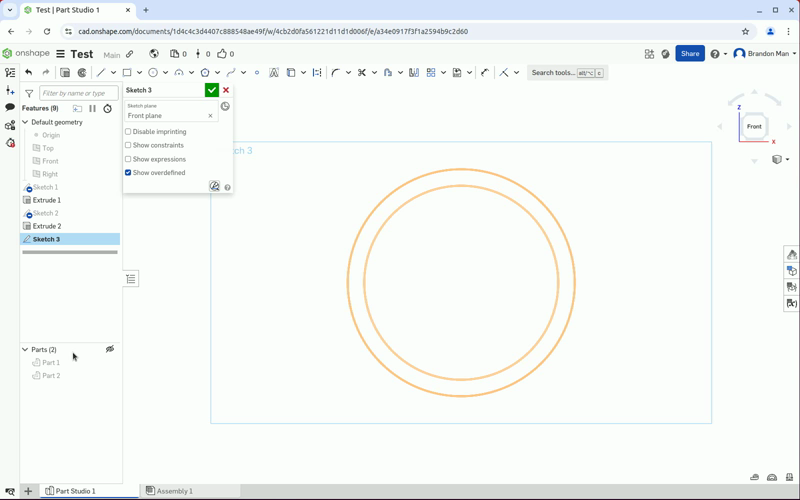
key(c)
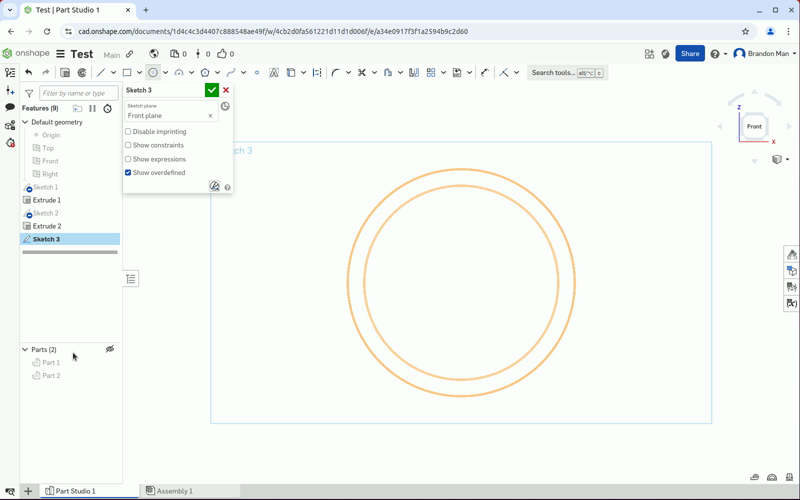
key_down(shift)
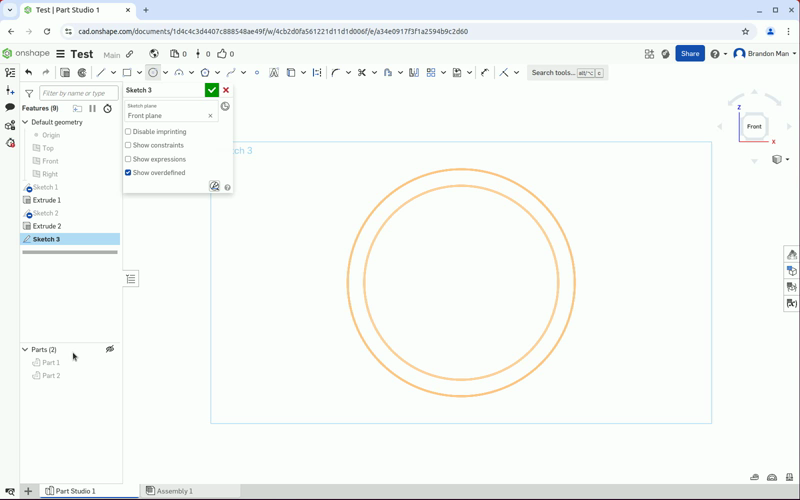
mouse_move(461, 282)
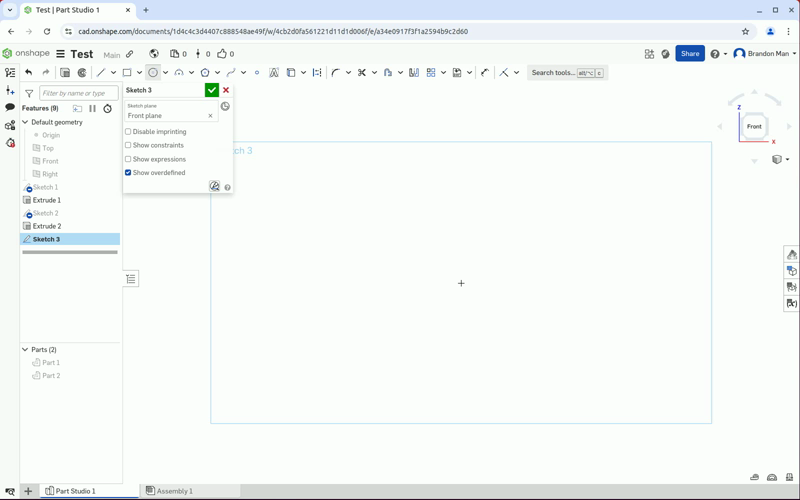
click(461, 282)
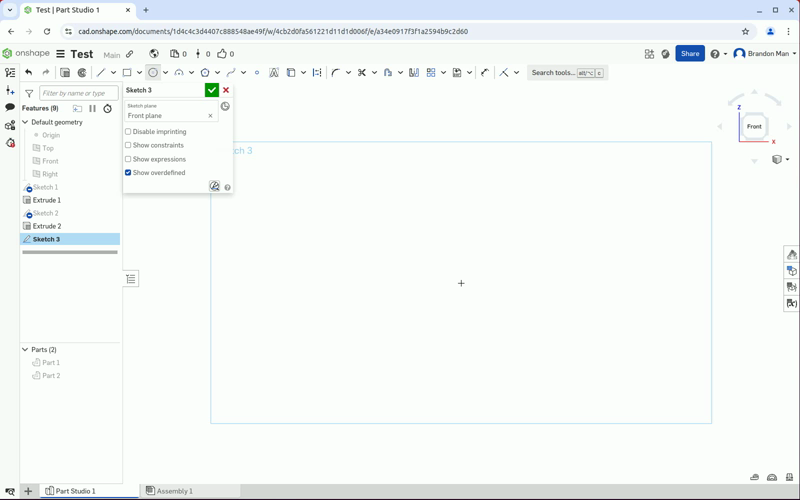
key_up(shift)
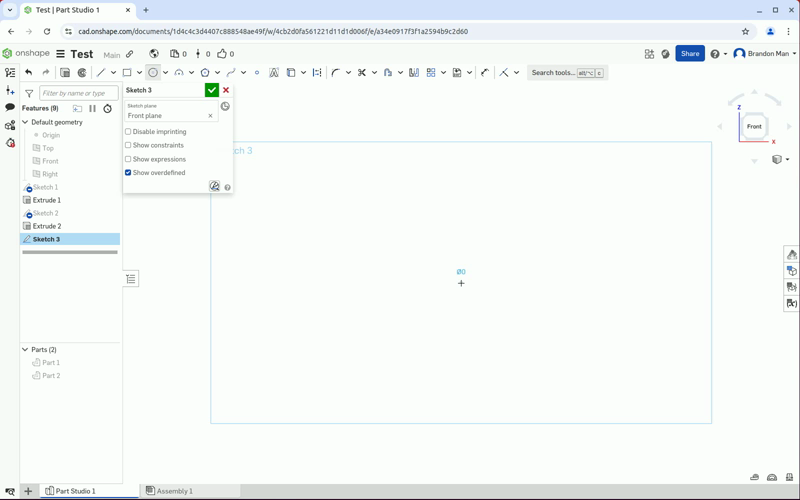
mouse_move(559, 282)
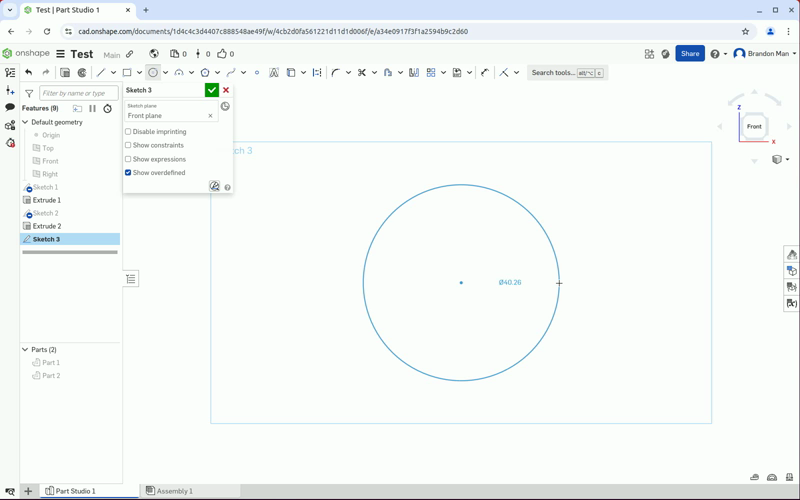
click(559, 282)
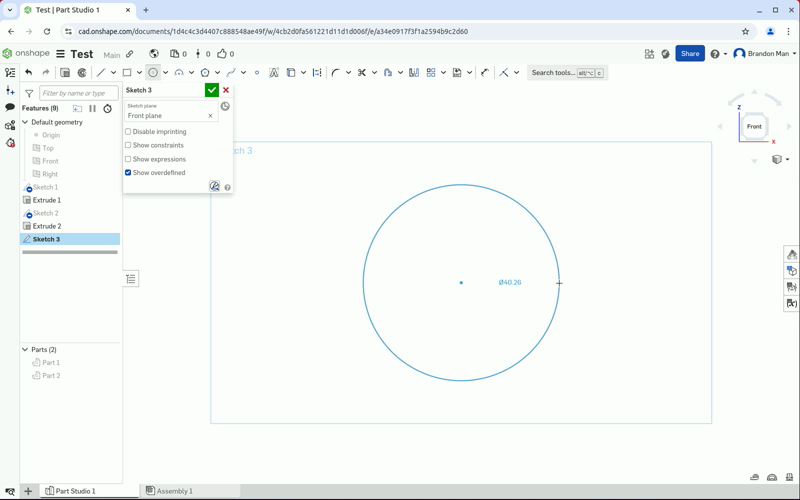
key(esc)
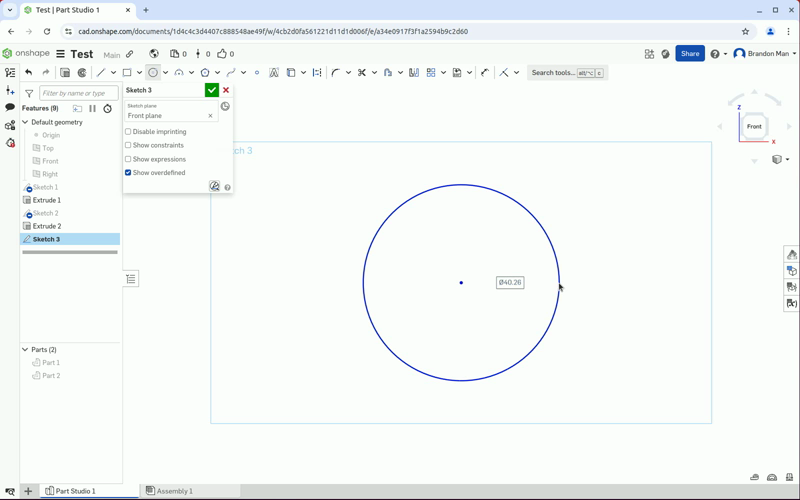
key(c)
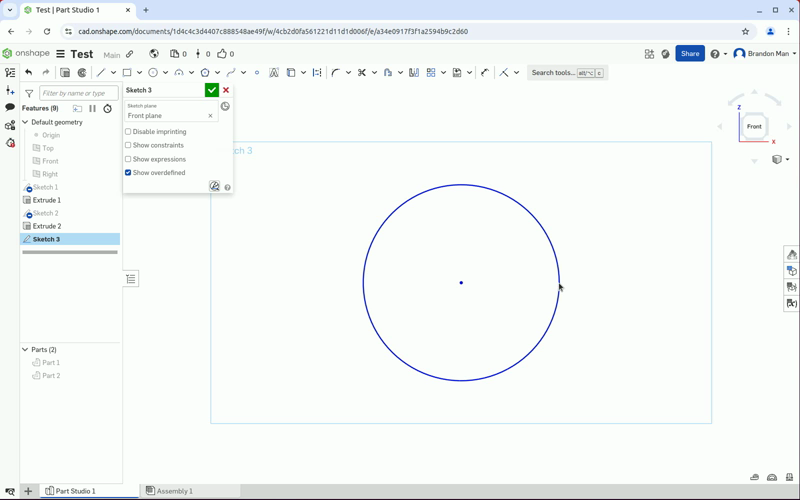
key_down(shift)
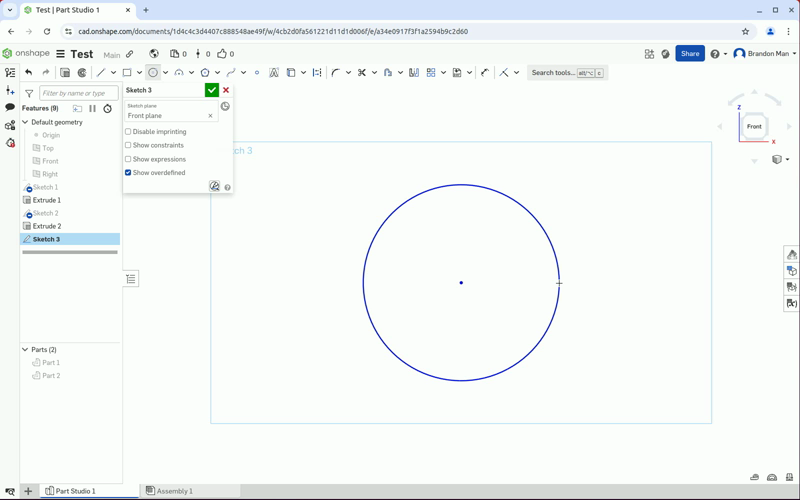
mouse_move(461, 282)
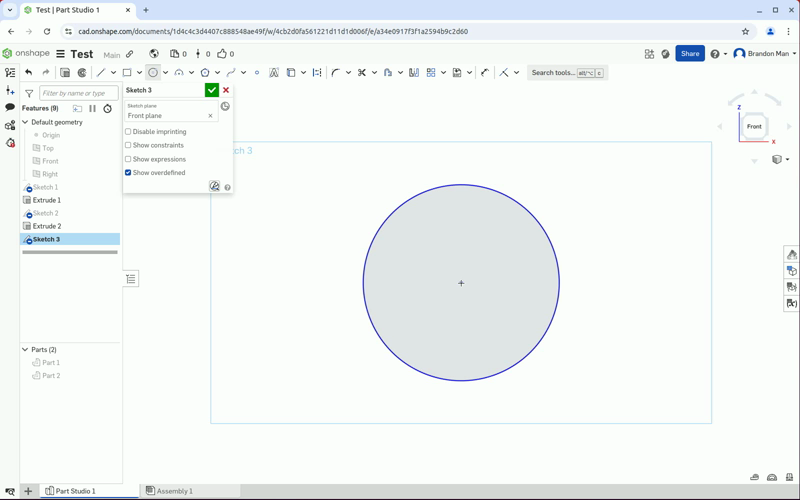
click(461, 282)
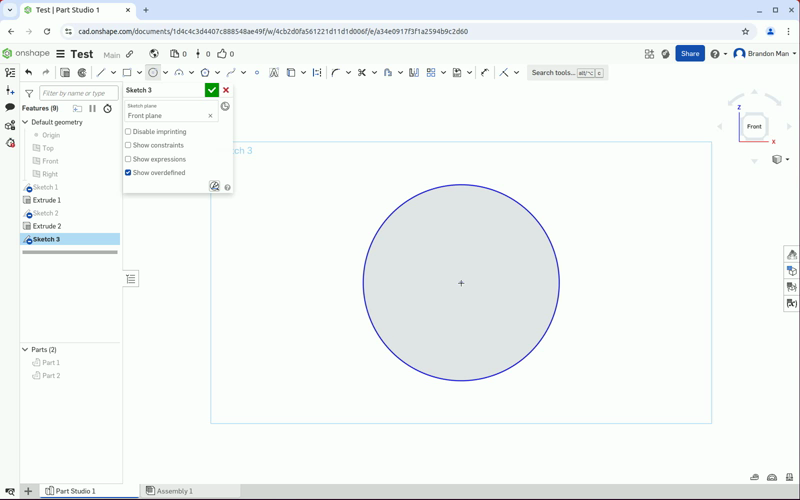
key_up(shift)
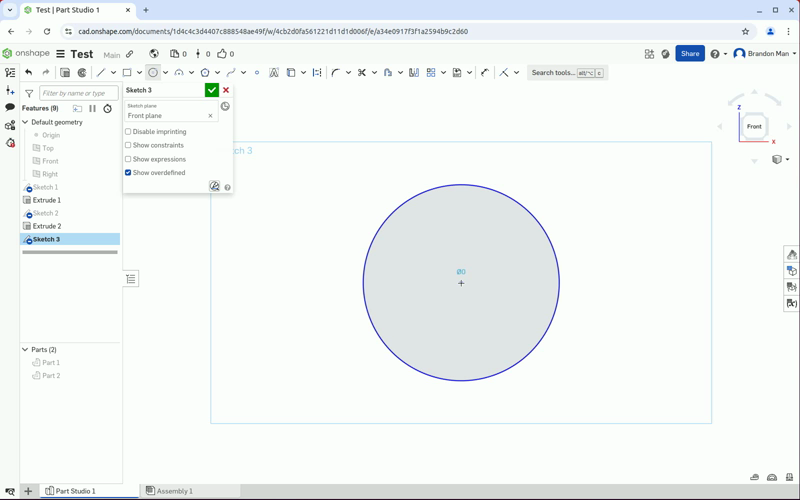
mouse_move(553, 282)
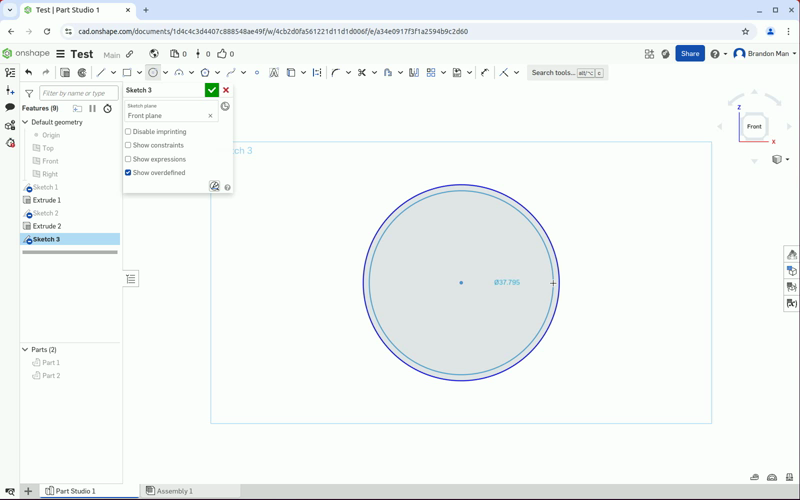
click(553, 282)
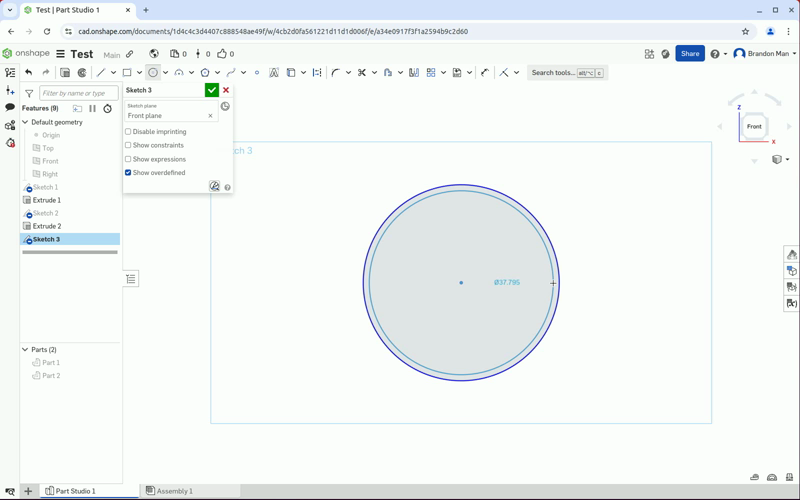
key(esc)
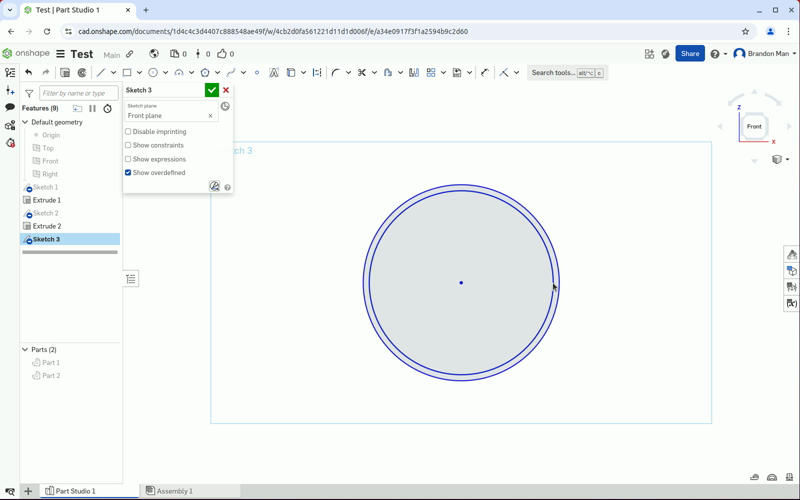
mouse_move(375, 323)
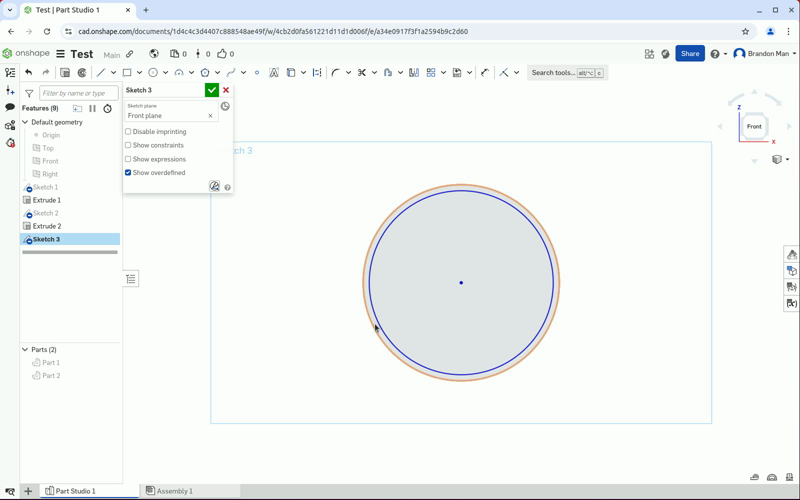
click(375, 323)
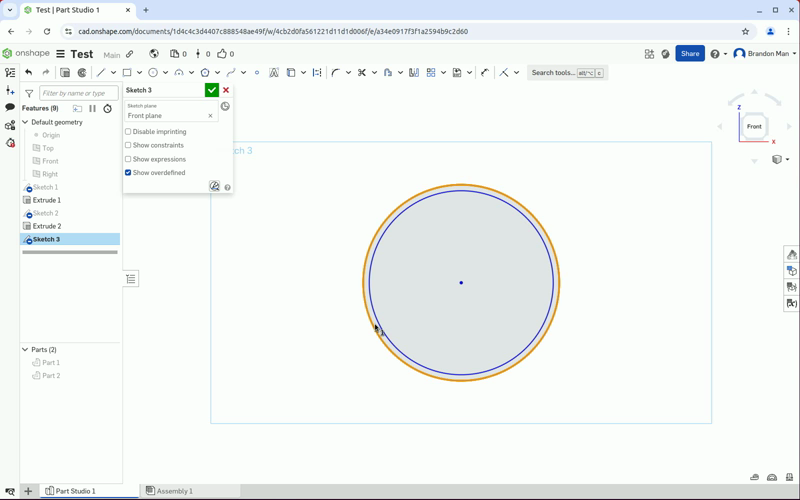
mouse_move(73, 352)
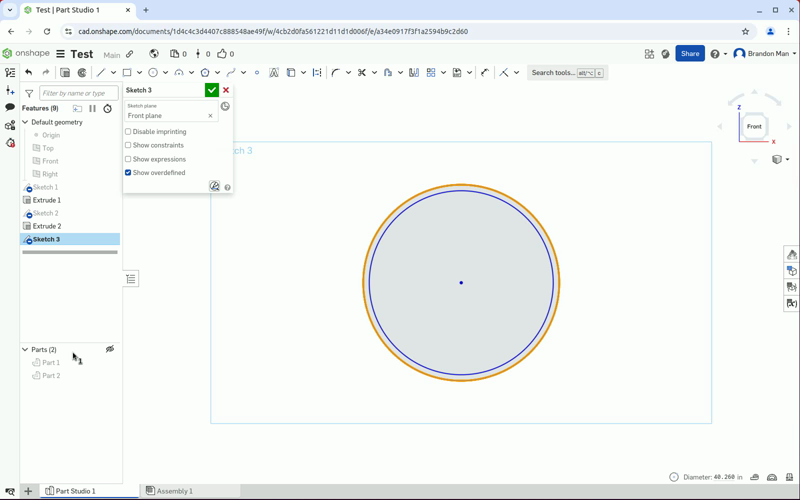
key(shift+y)
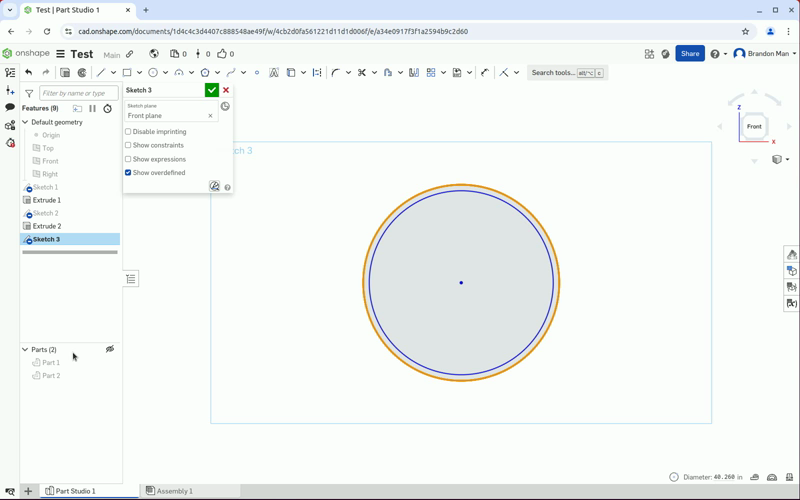
key(shift+e)
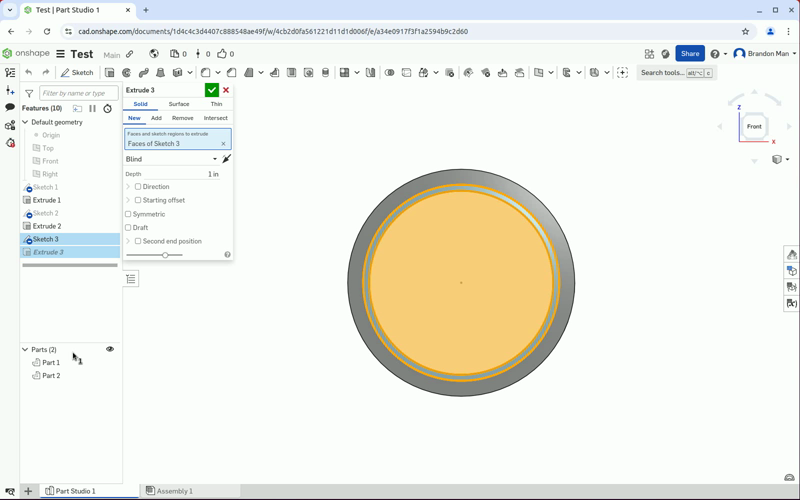
mouse_move(143, 106)
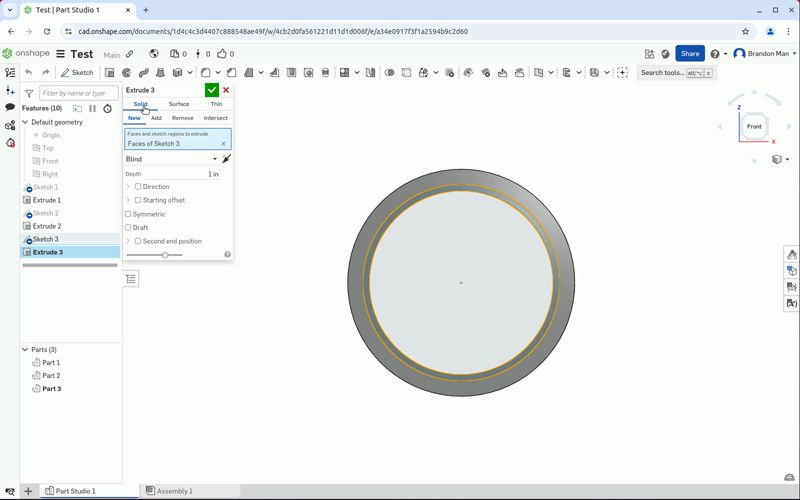
click(143, 106)
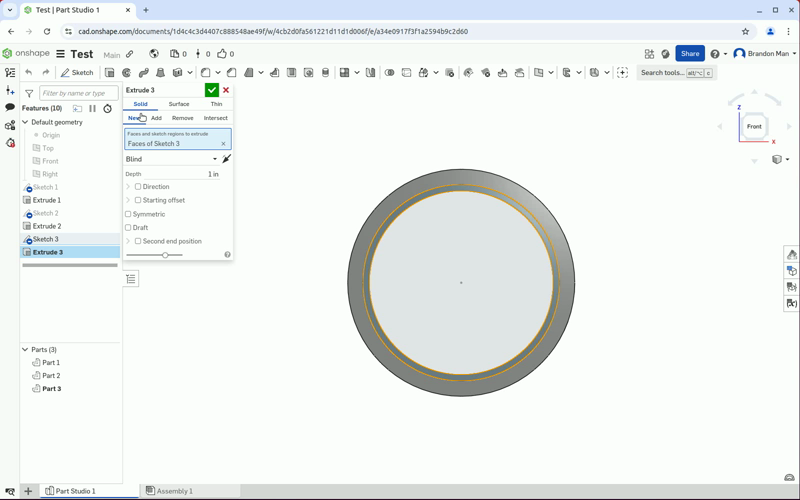
mouse_move(137, 120)
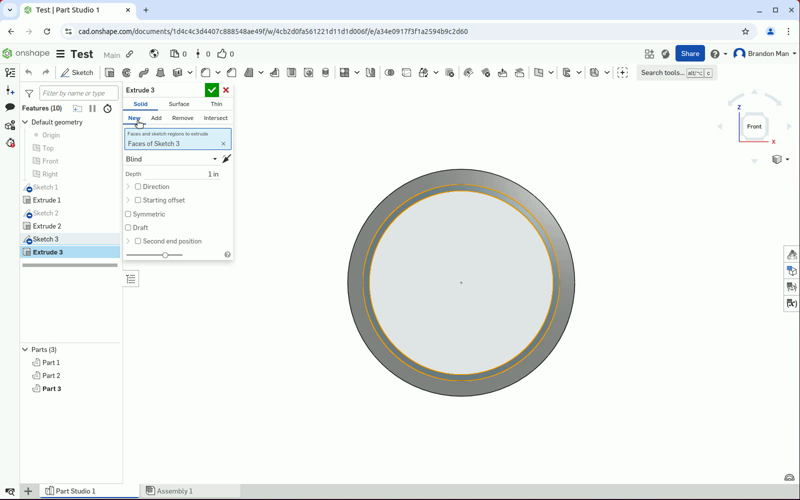
click(137, 120)
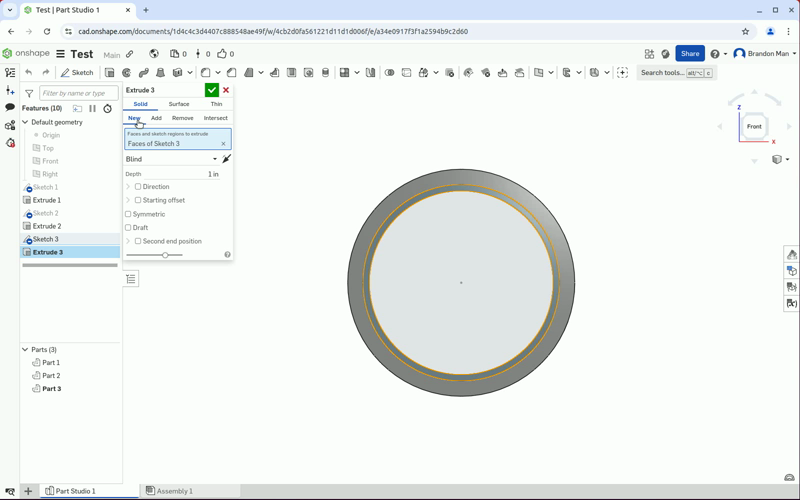
key(tab, 4)
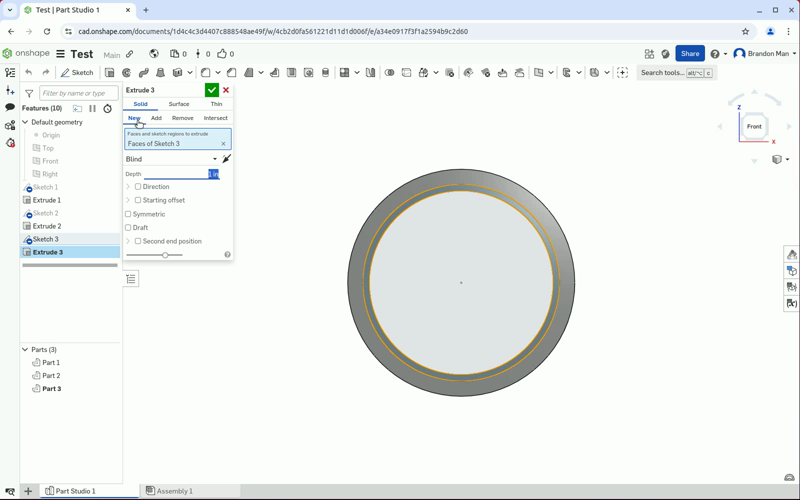
text(-2.407)
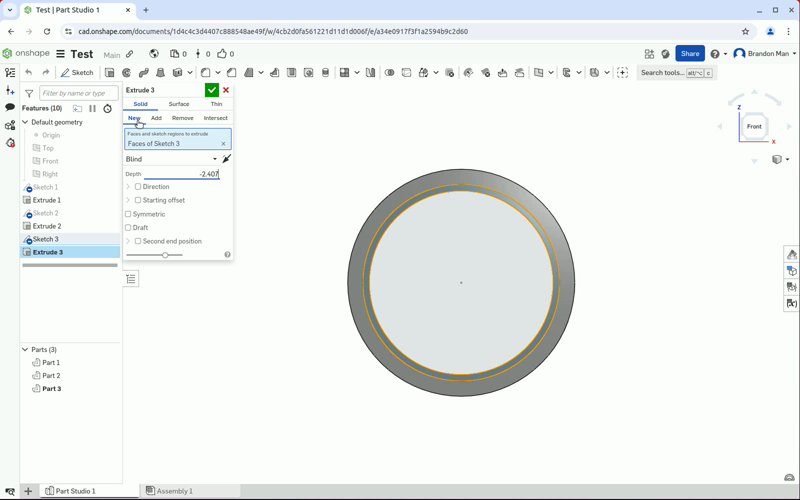
key(enter)
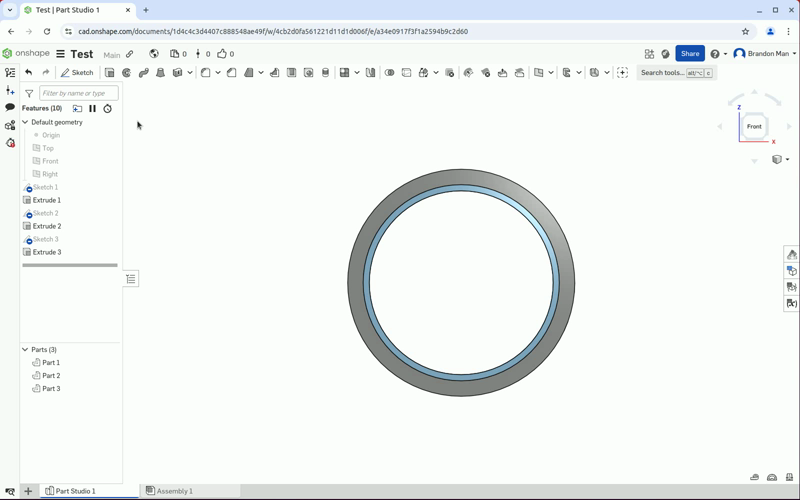
key(shift+h)
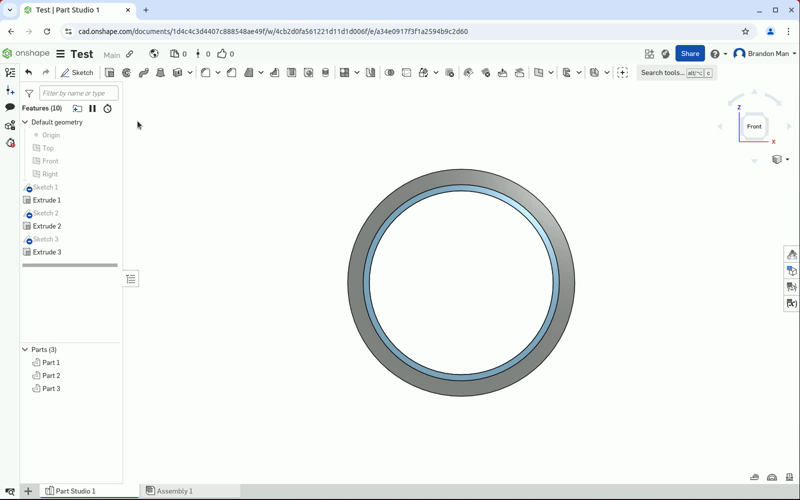
key(shift+h)
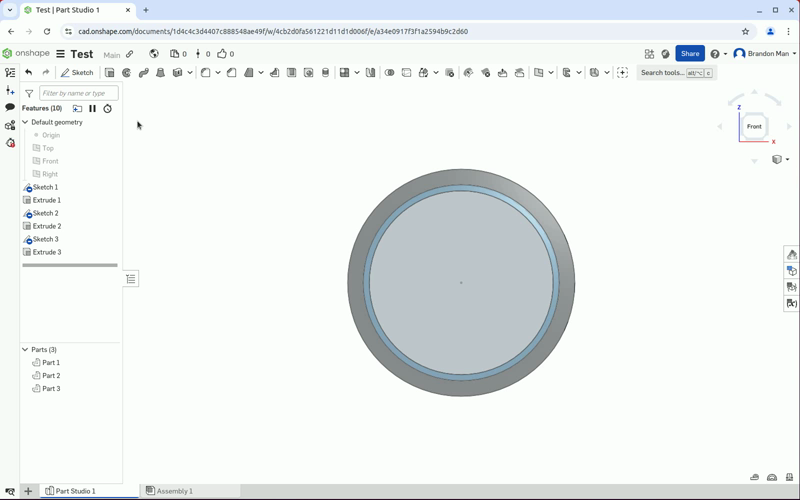
key(shift+7)
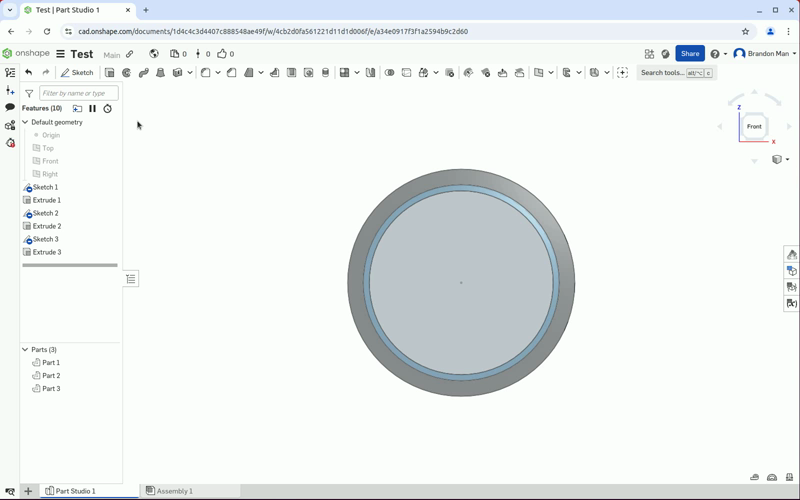
key(left, 2)
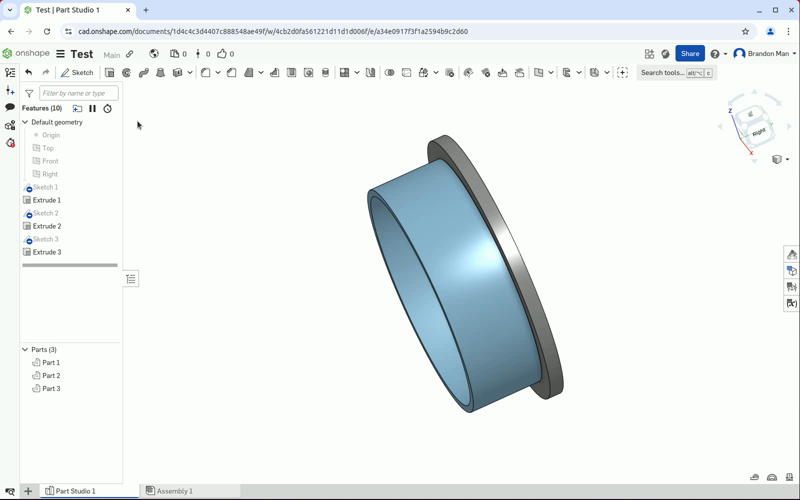
key(down, 2)
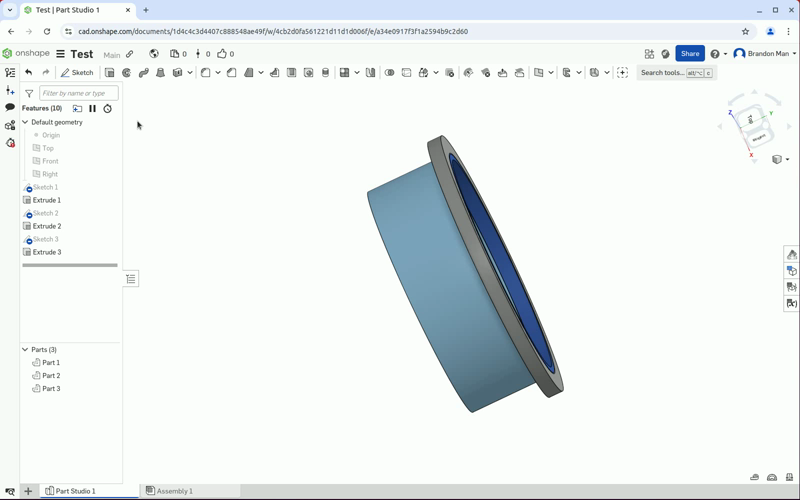
key(up, 2)
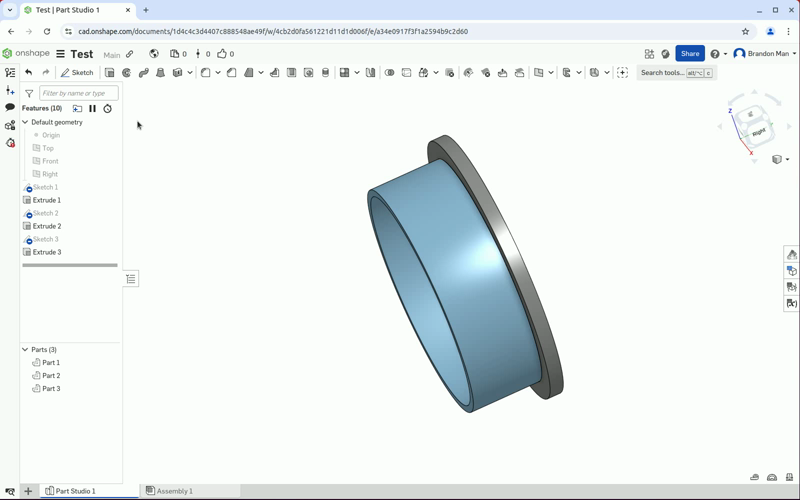
key(right, 2)
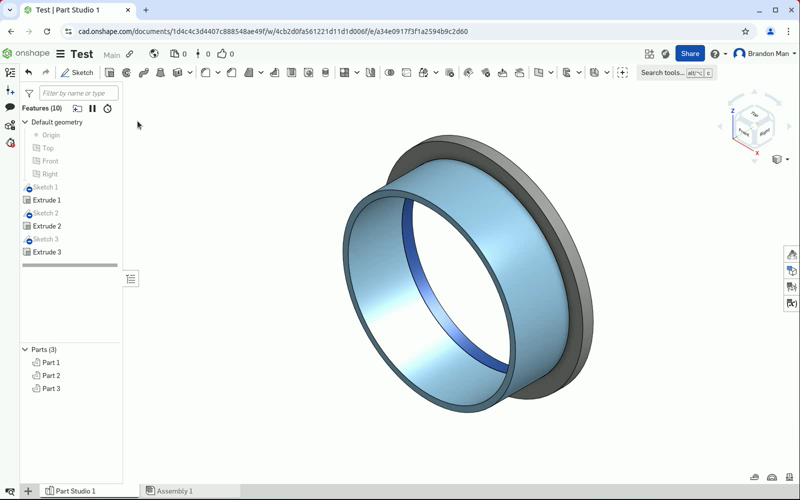
mouse_move(73, 189)
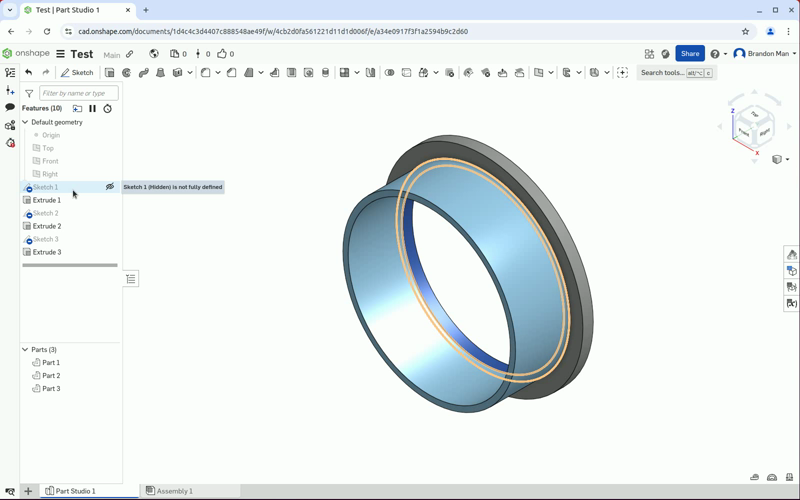
click(73, 189)